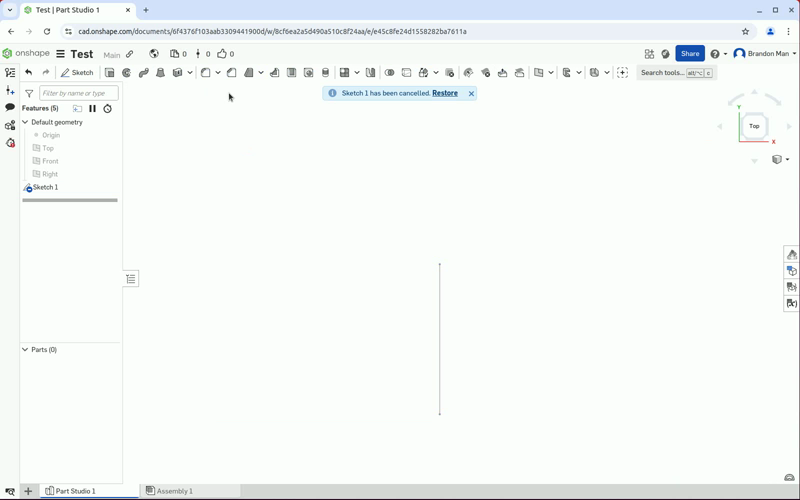
key(shift+h)
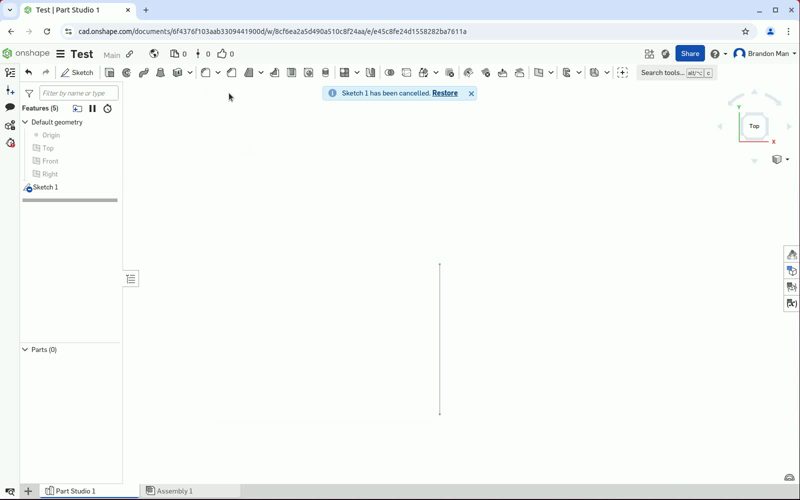
key(shift+s)
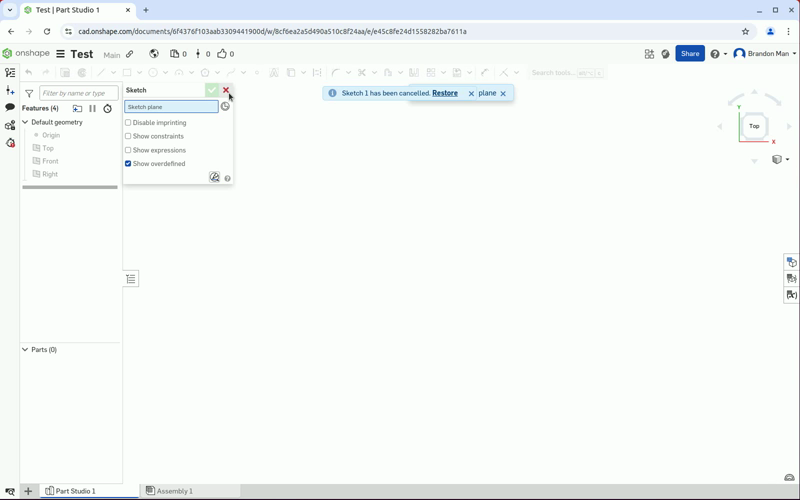
mouse_move(73, 150)
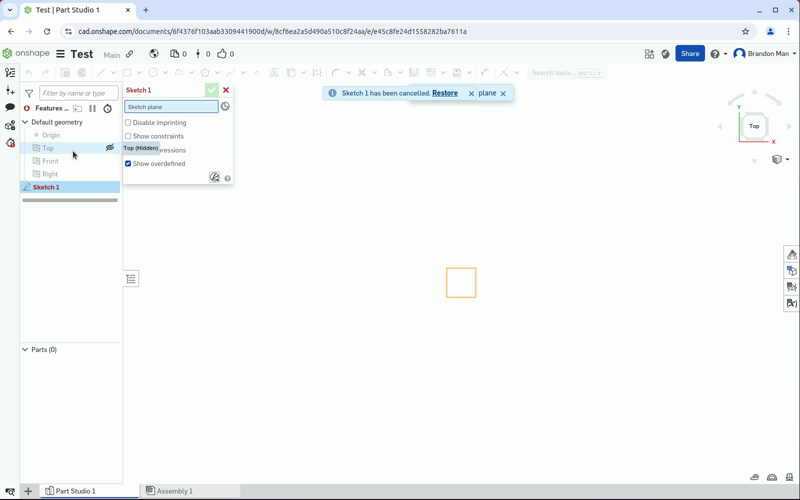
click(73, 150)
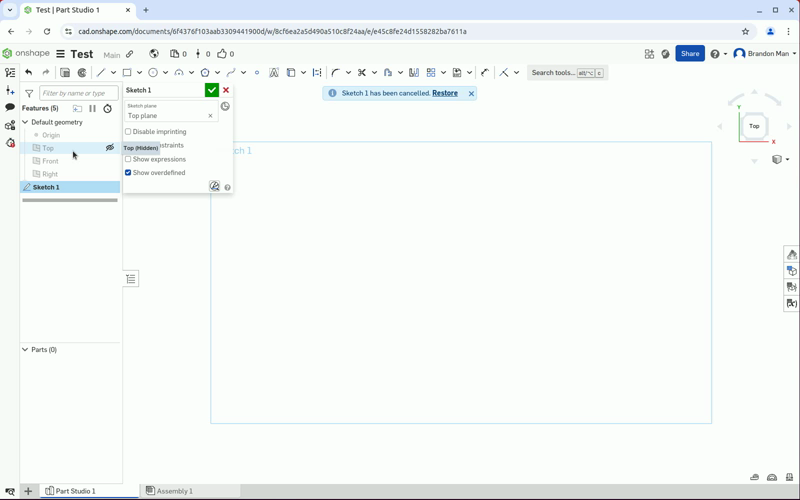
mouse_move(73, 352)
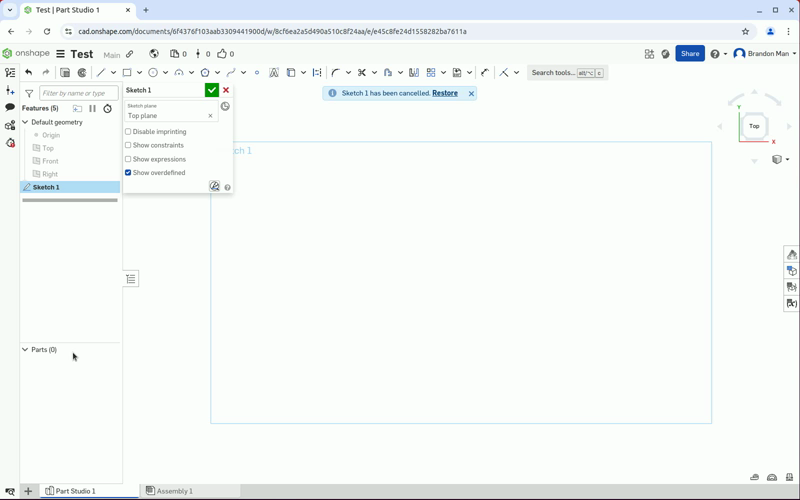
key(y)
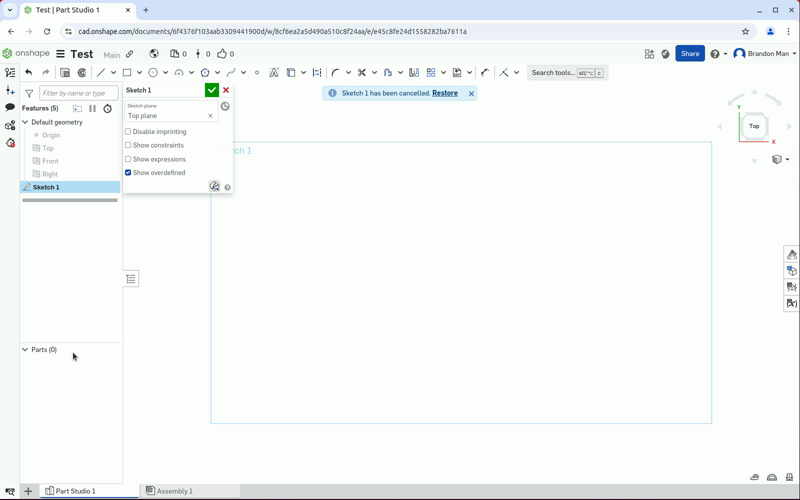
key(c)
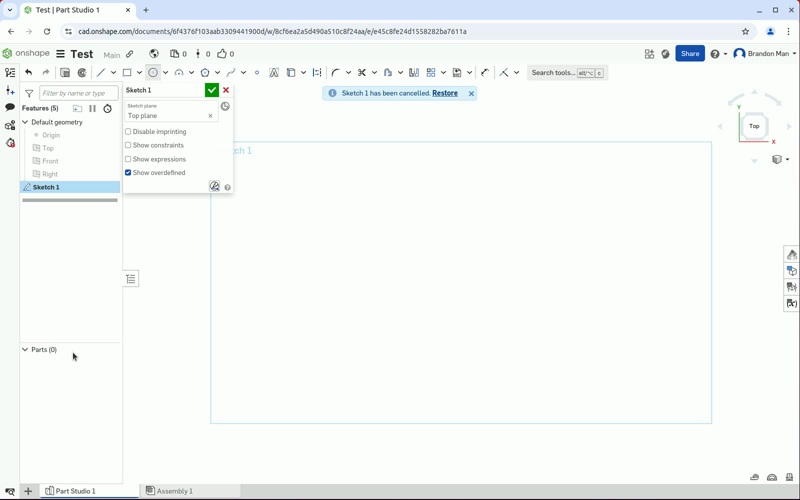
key_down(shift)
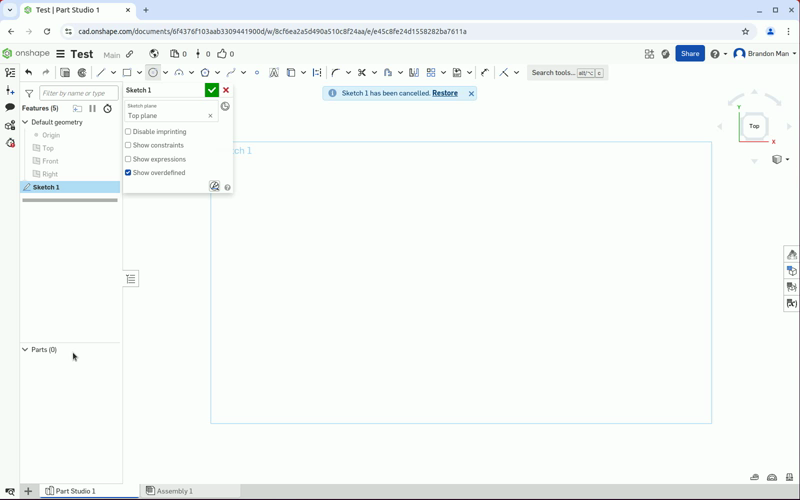
mouse_move(461, 282)
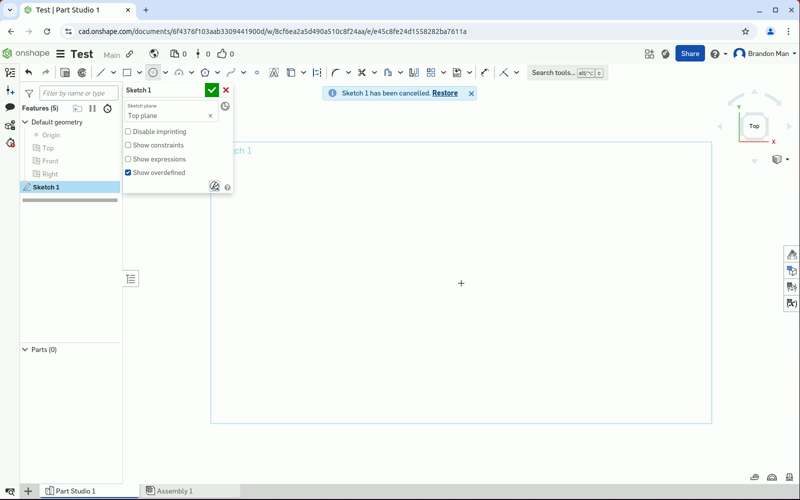
click(461, 282)
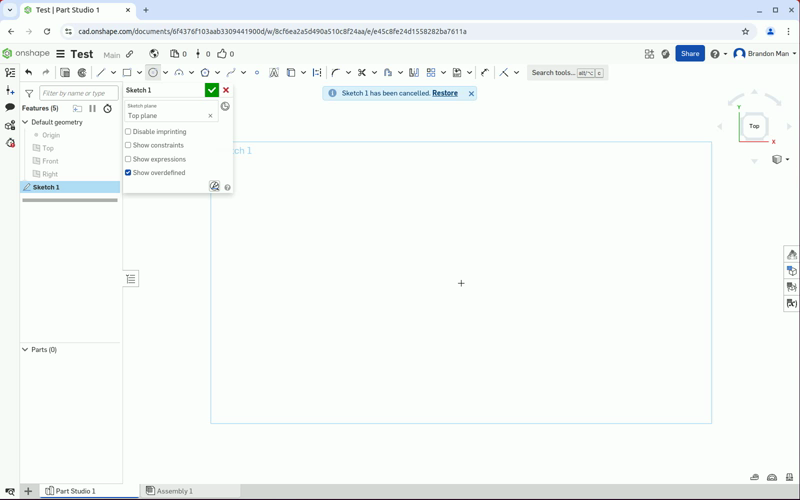
key_up(shift)
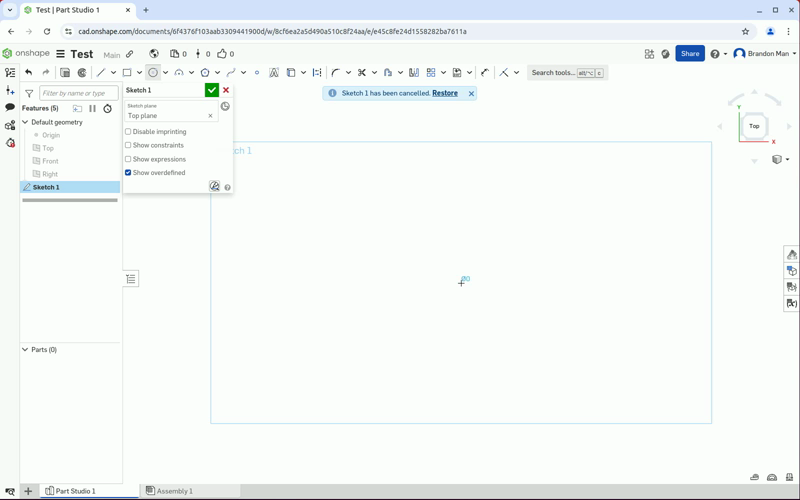
mouse_move(510, 282)
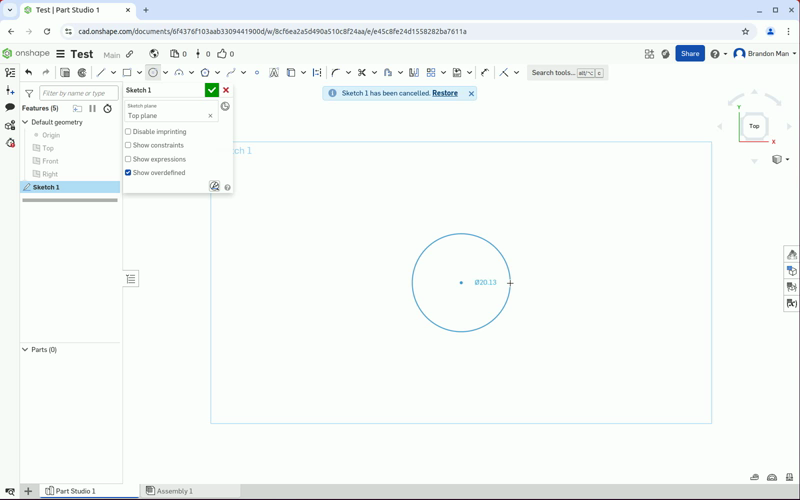
click(510, 282)
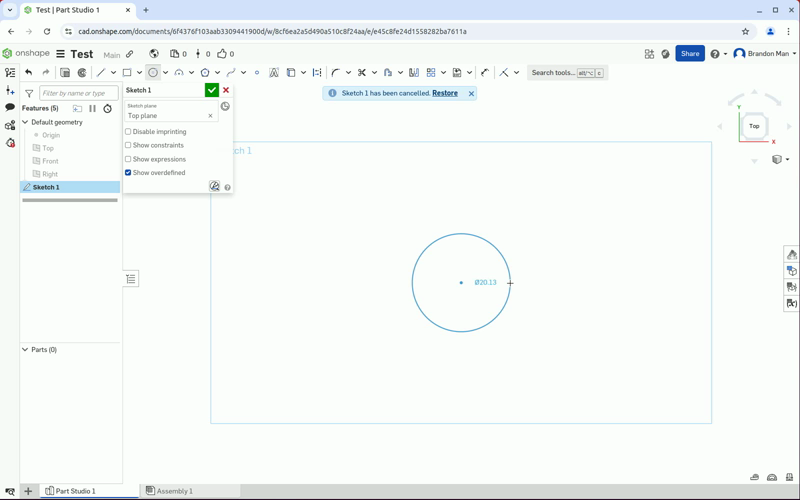
key(esc)
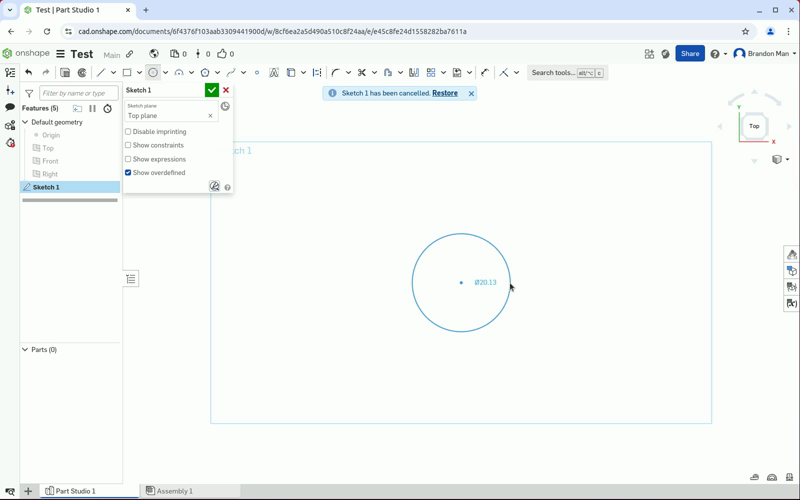
key(c)
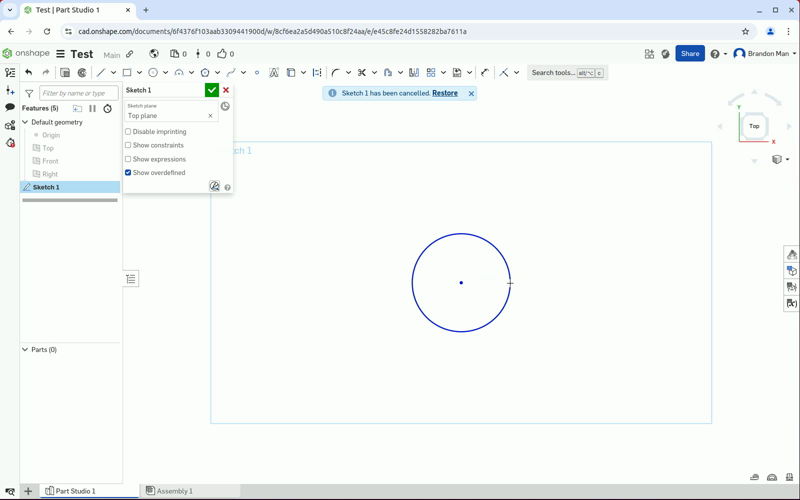
key_down(shift)
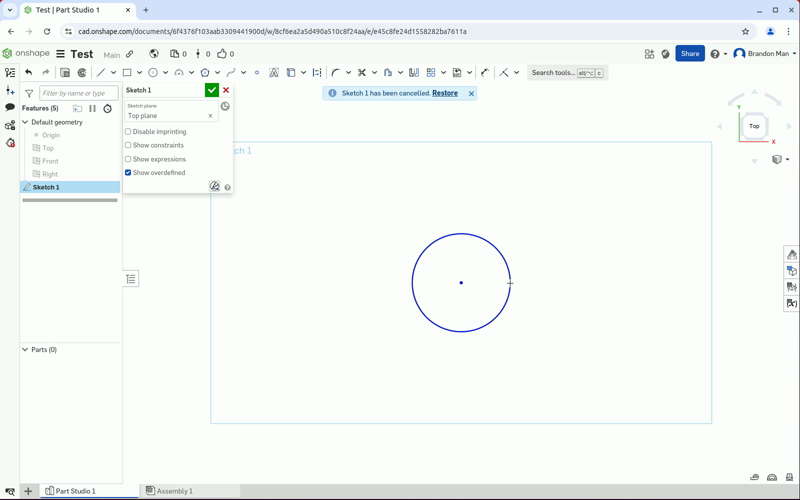
mouse_move(461, 282)
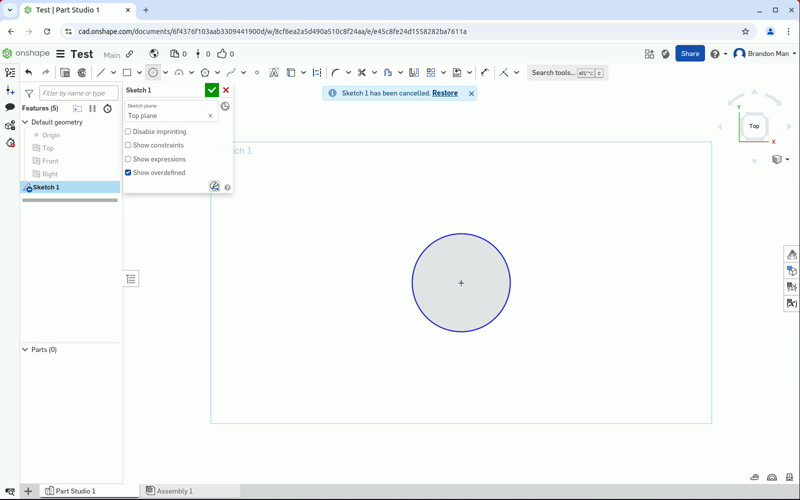
click(461, 282)
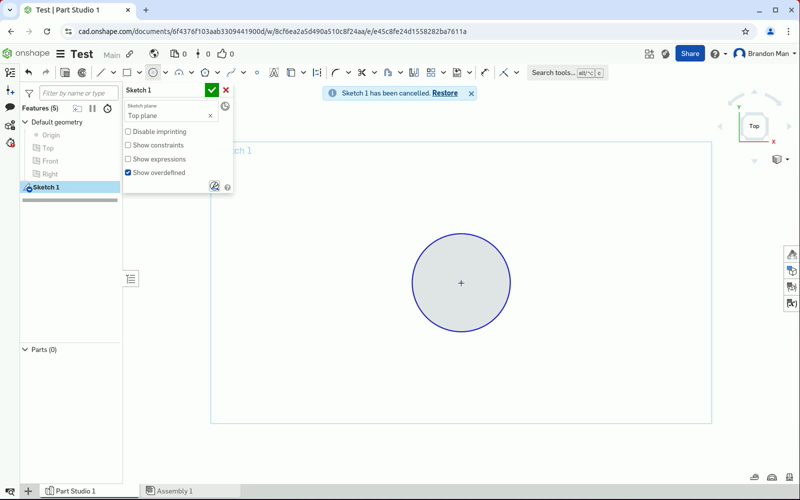
key_up(shift)
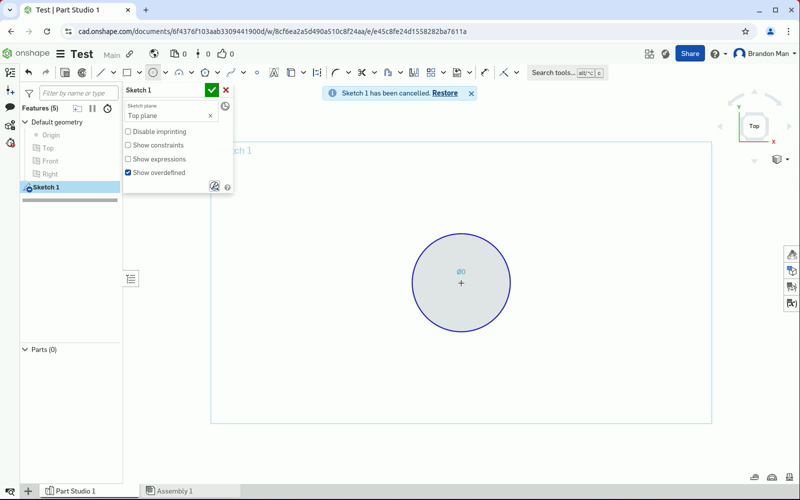
mouse_move(499, 282)
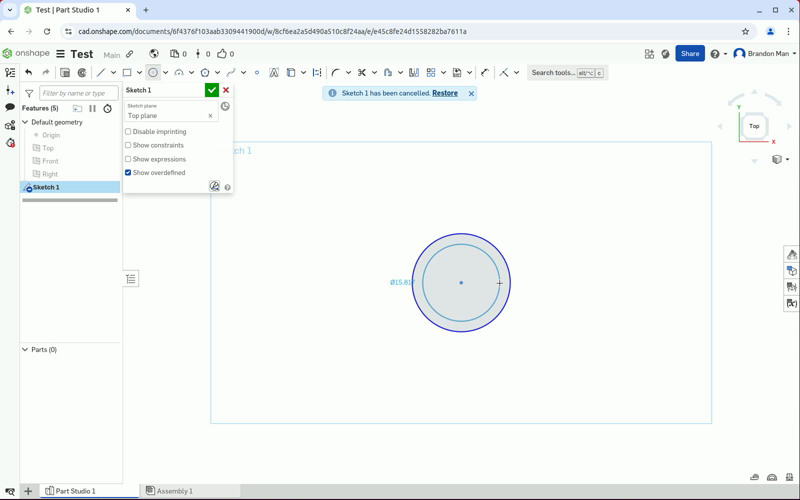
click(499, 282)
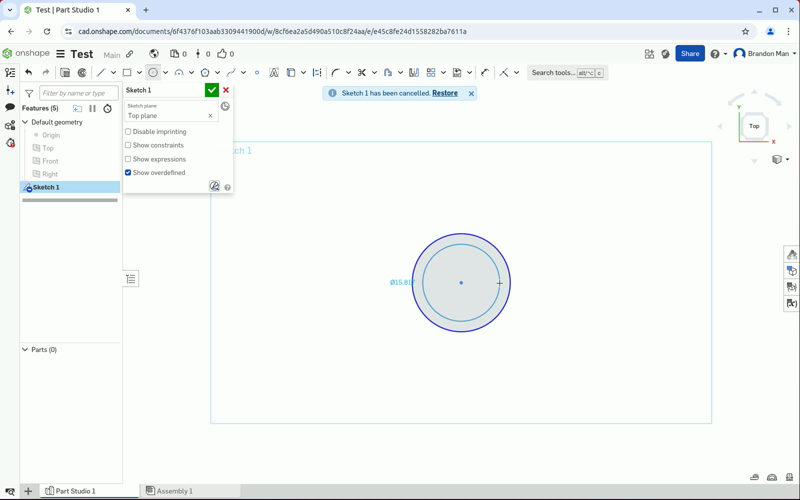
key(esc)
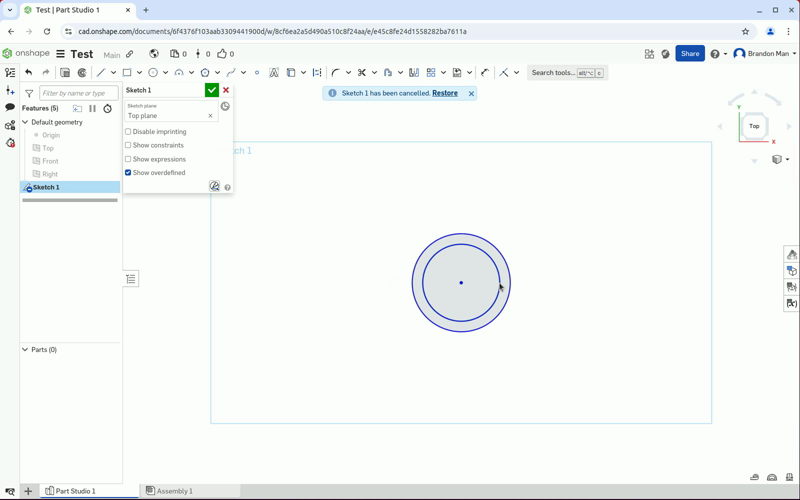
mouse_move(495, 257)
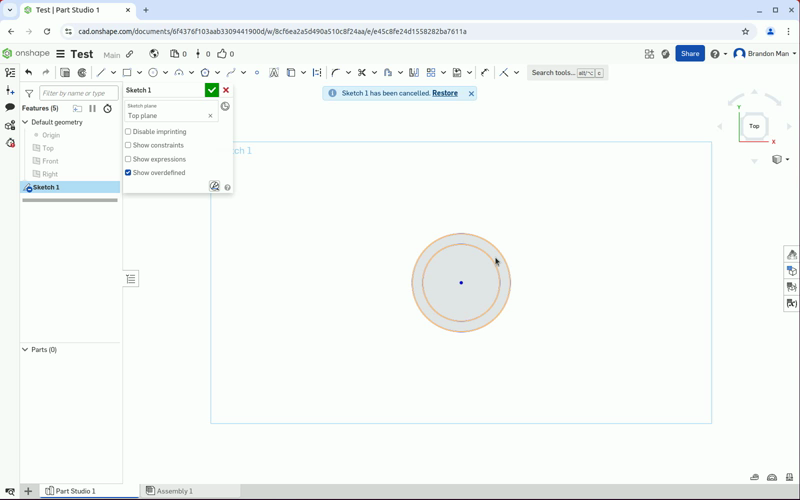
click(495, 257)
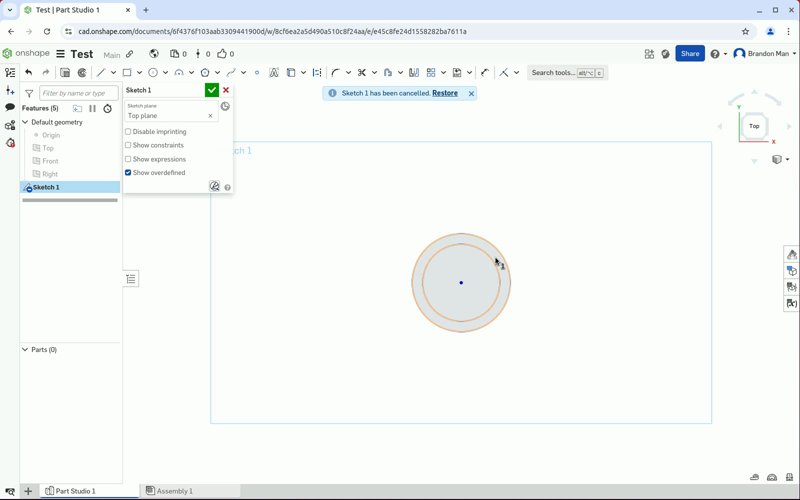
mouse_move(73, 352)
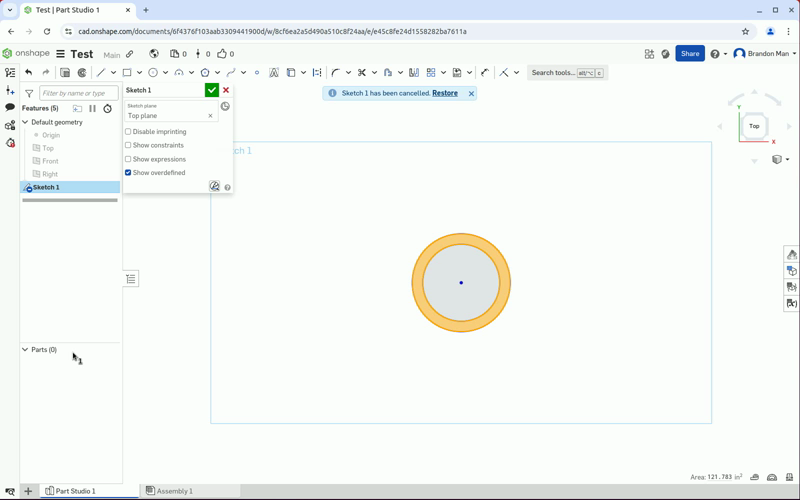
key(shift+y)
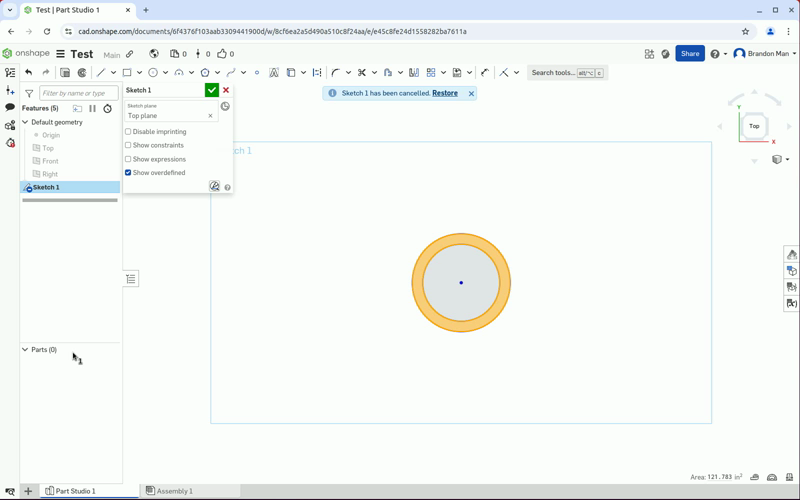
key(shift+e)
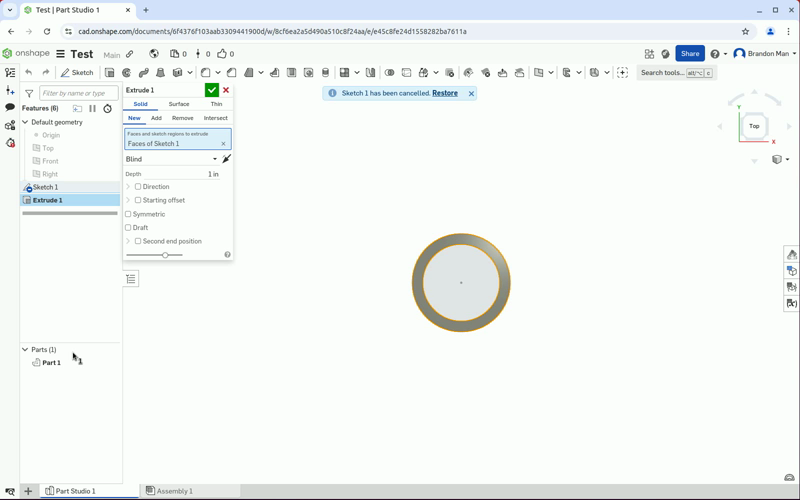
mouse_move(143, 106)
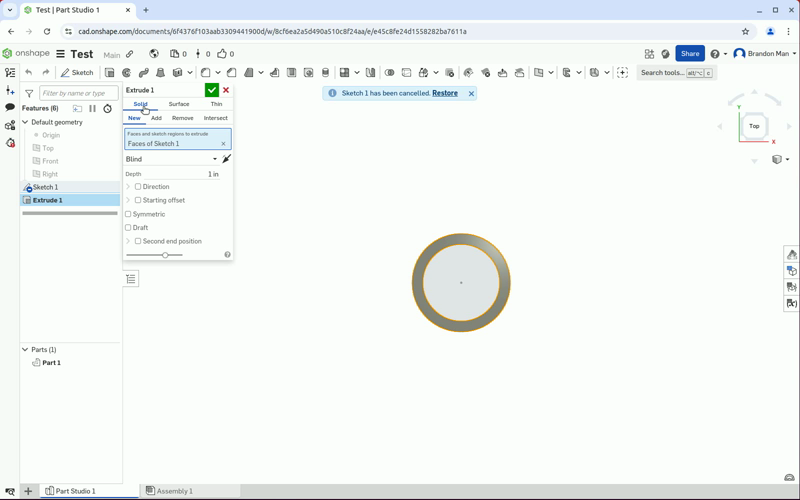
click(143, 106)
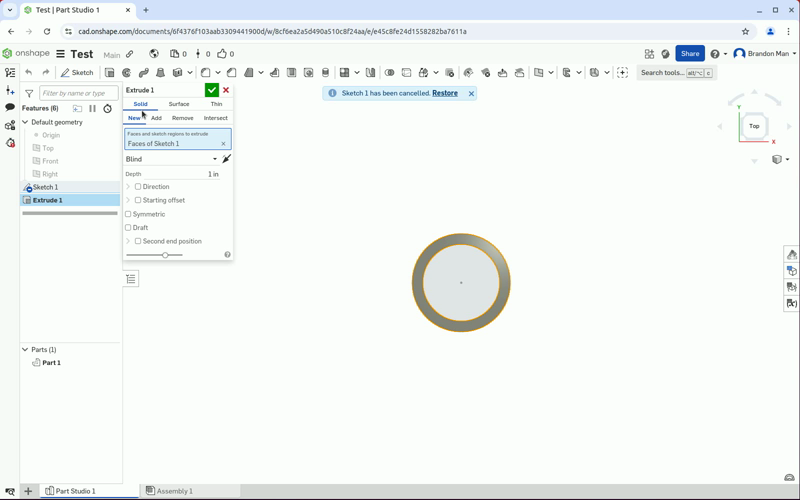
mouse_move(137, 120)
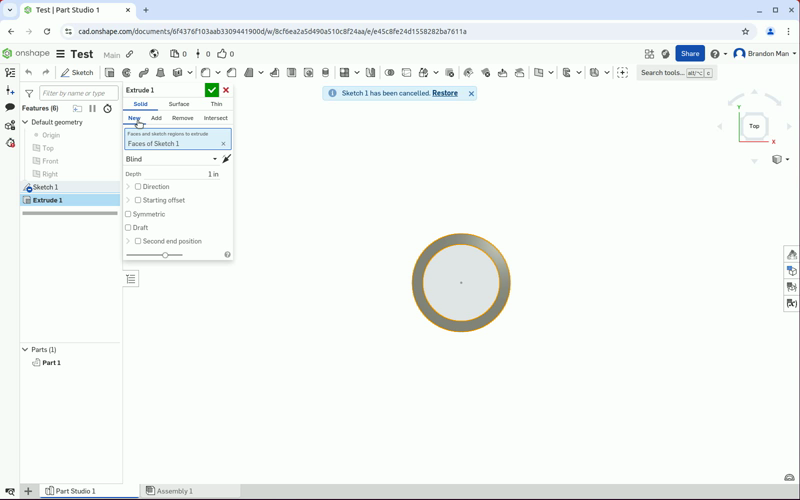
click(137, 120)
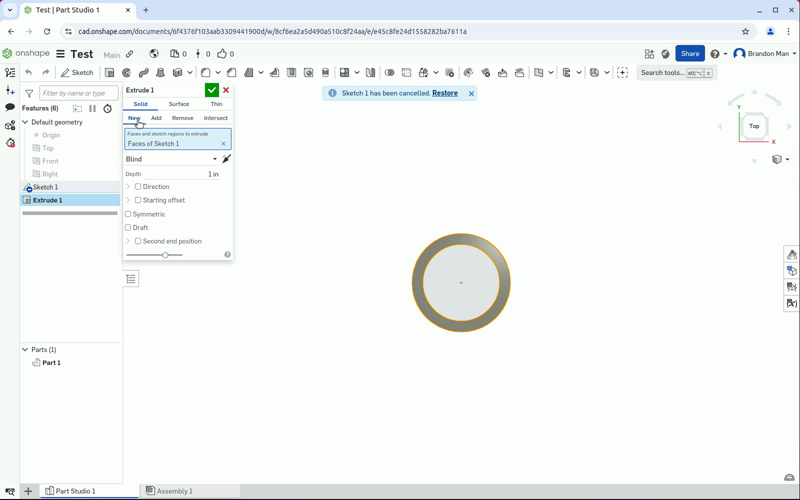
key(tab, 4)
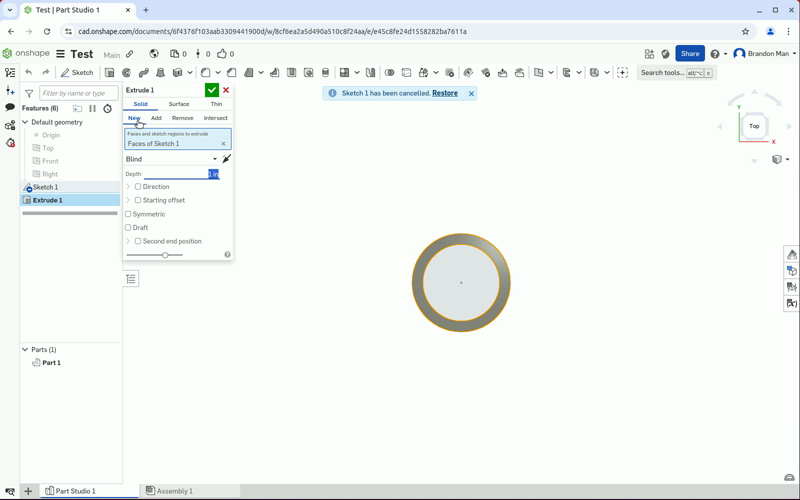
text(-6.258)
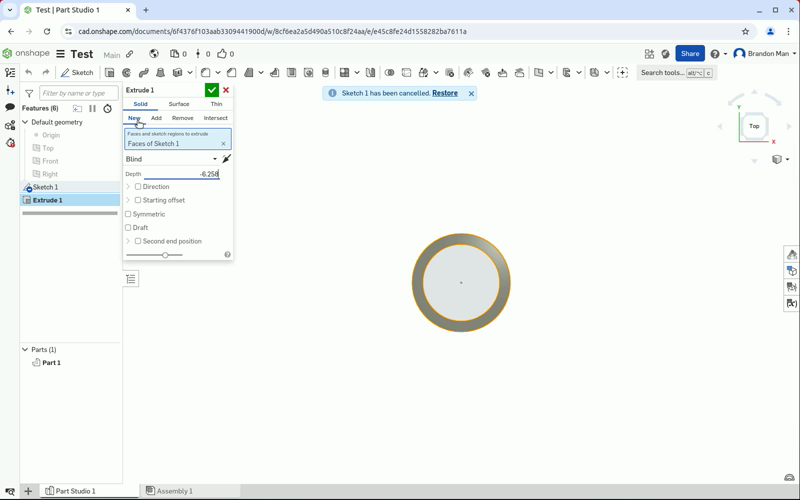
key(enter)
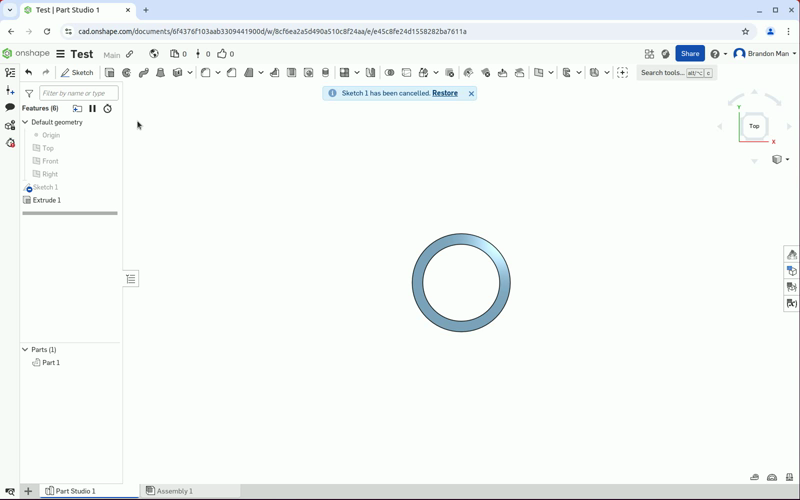
key(shift+h)
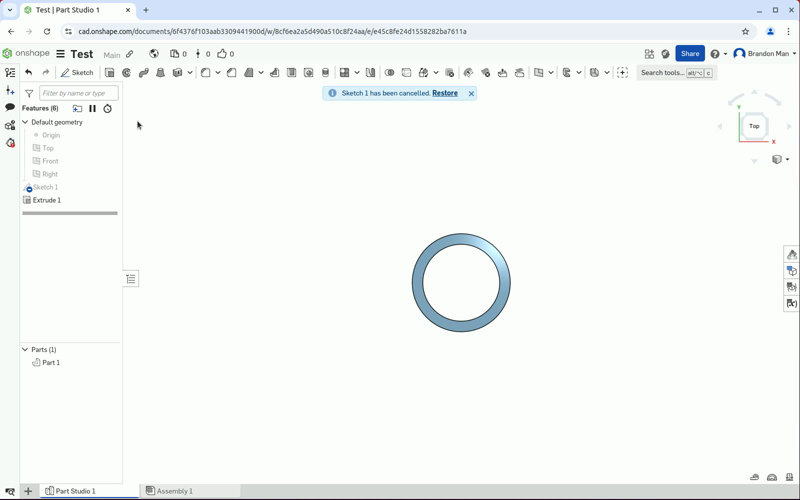
key(shift+h)
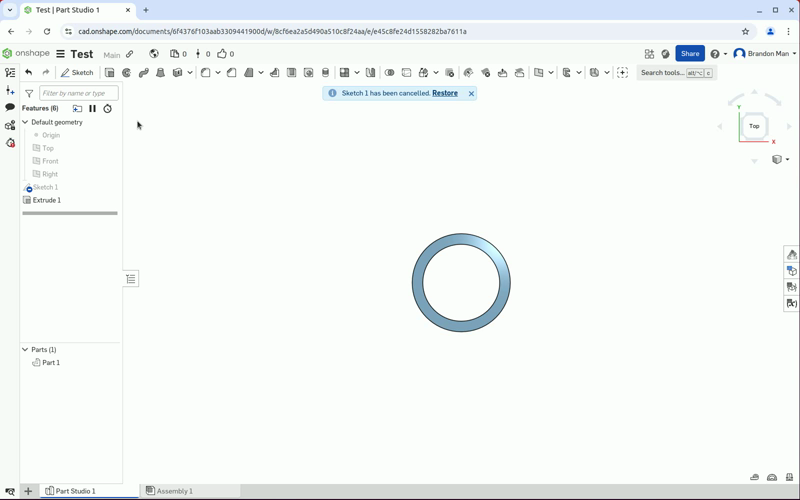
mouse_move(73, 189)
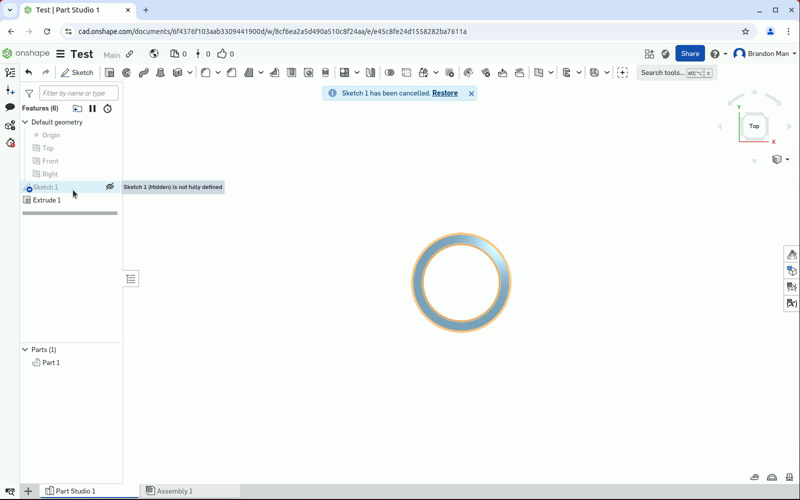
click(73, 189)
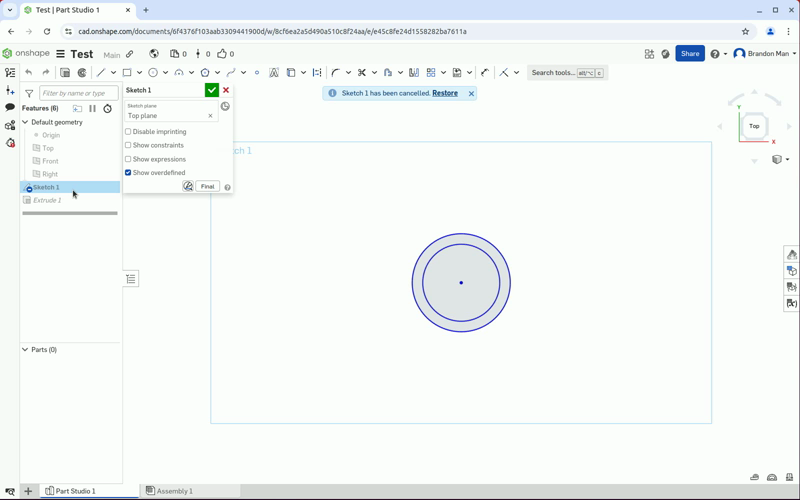
mouse_move(229, 92)
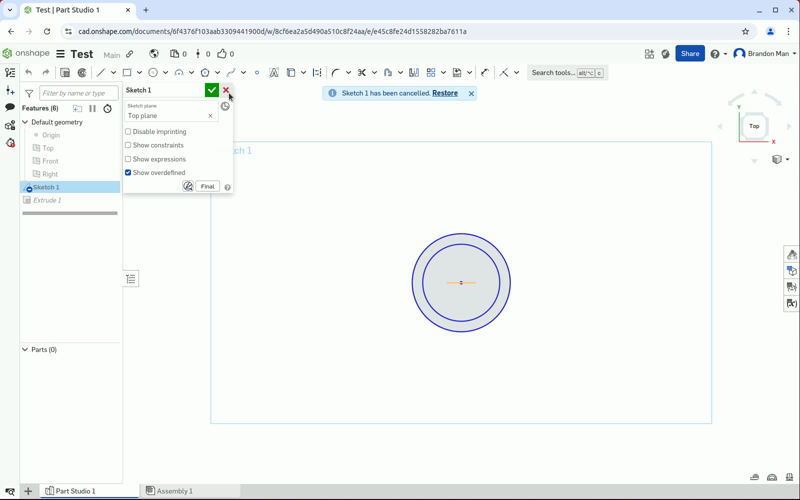
click(229, 92)
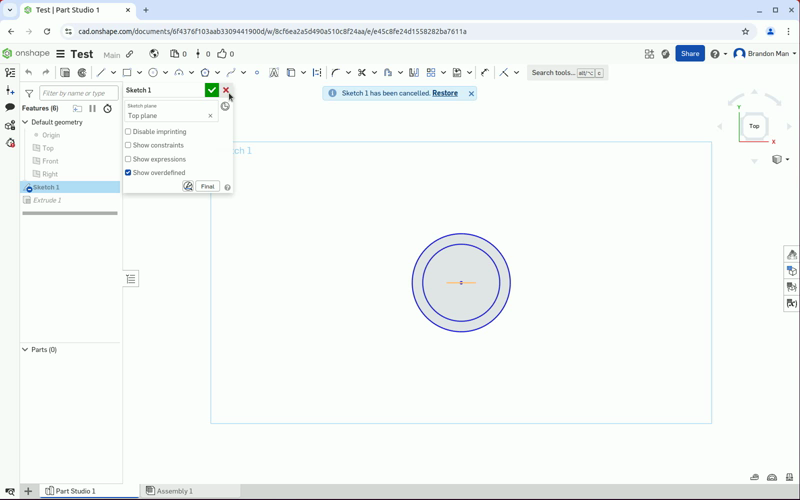
key(shift+s)
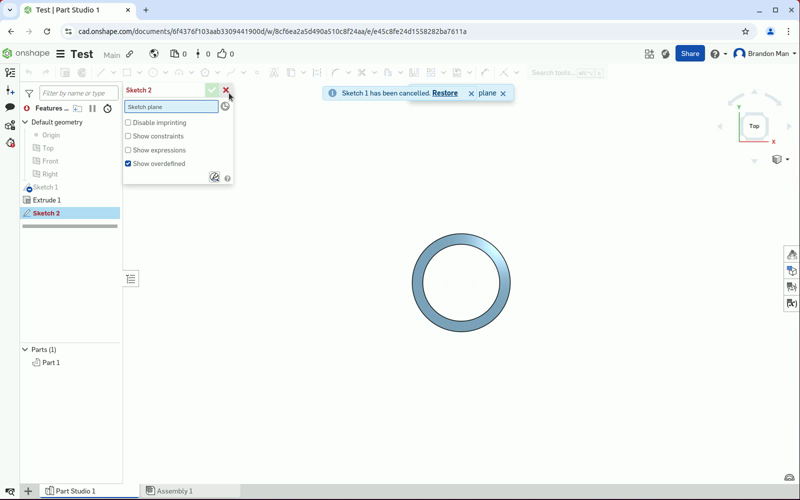
mouse_move(73, 150)
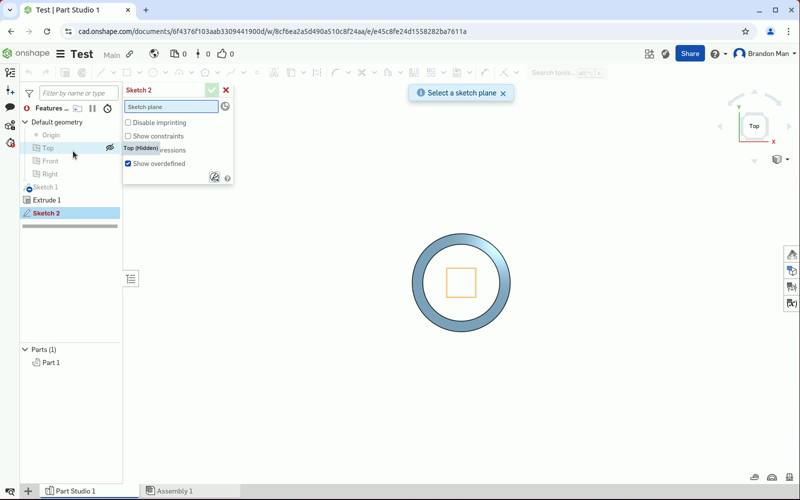
click(73, 150)
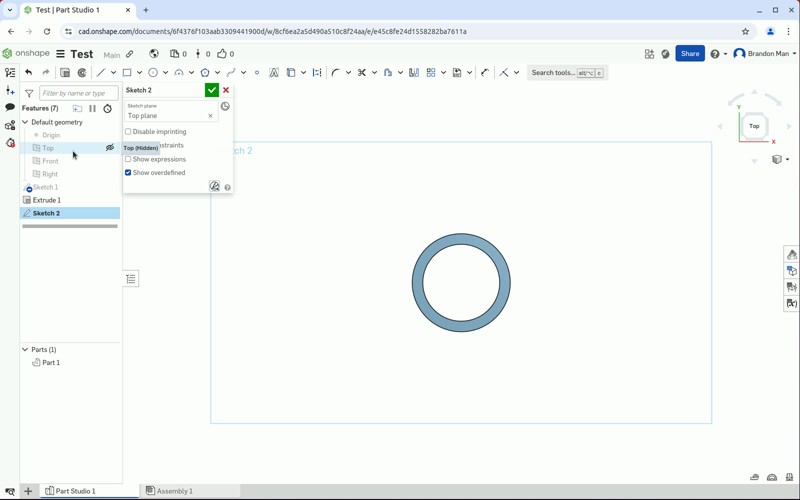
mouse_move(73, 352)
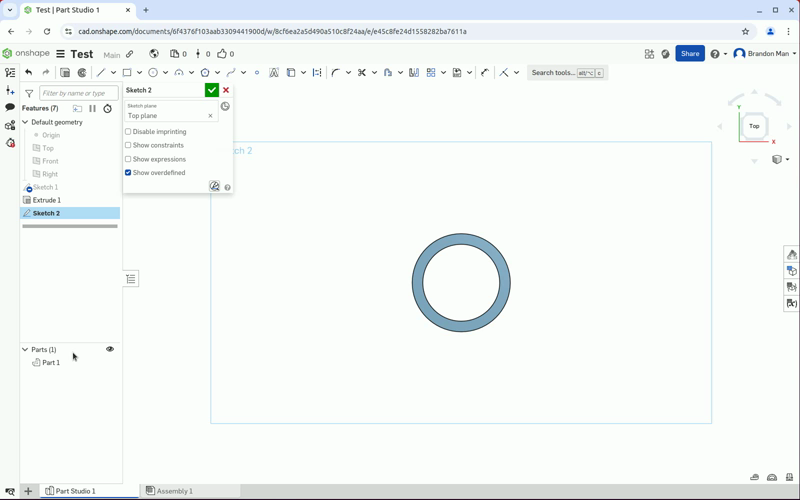
key(y)
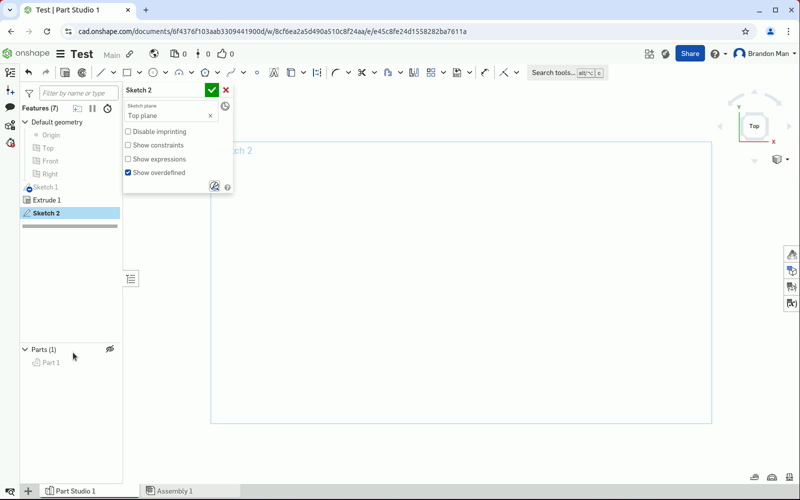
key(c)
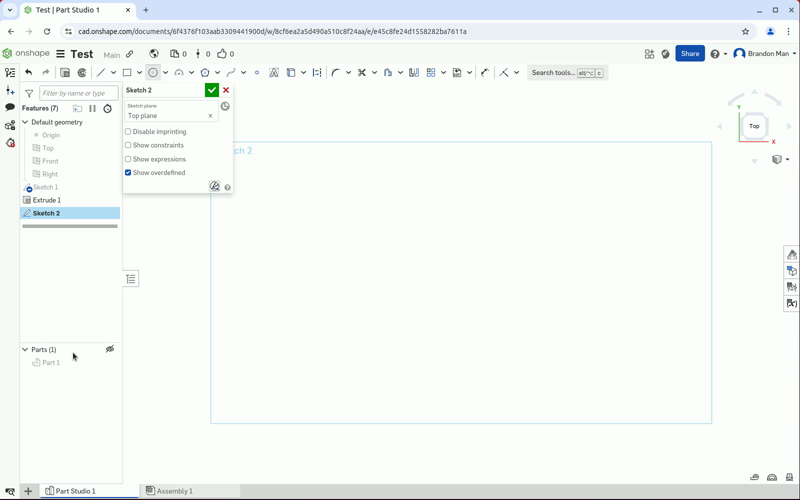
key_down(shift)
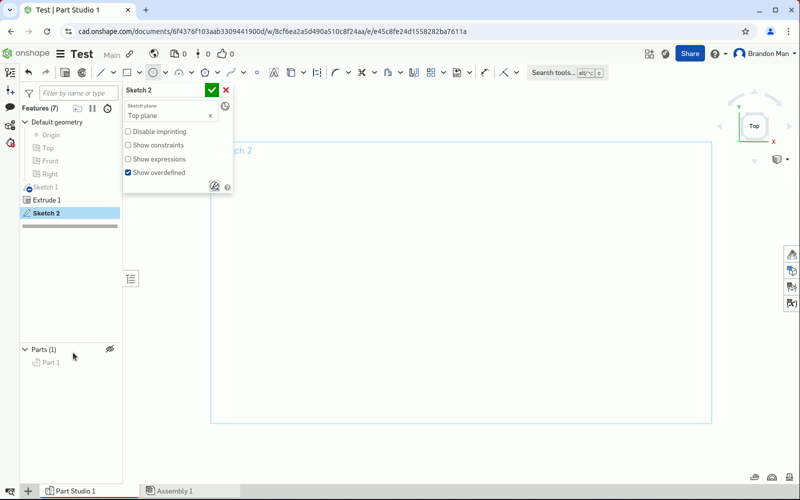
mouse_move(461, 282)
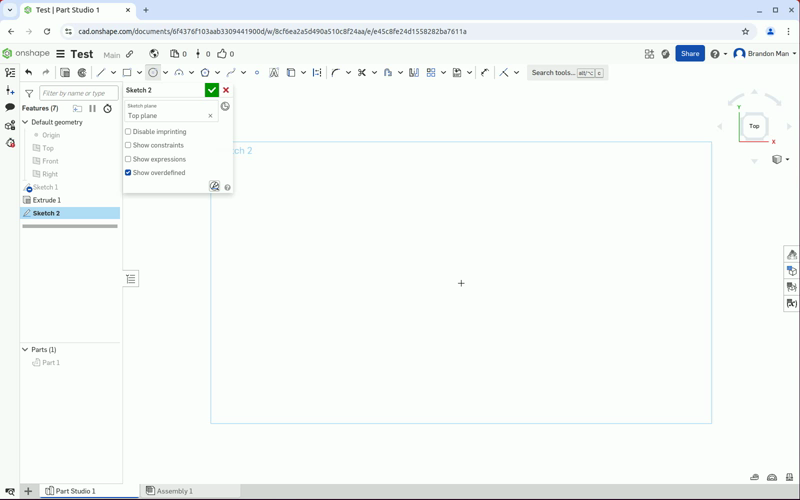
click(461, 282)
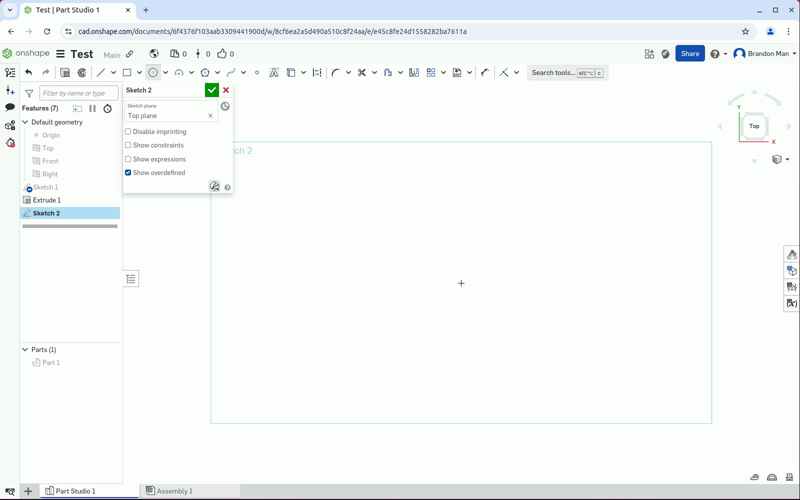
key_up(shift)
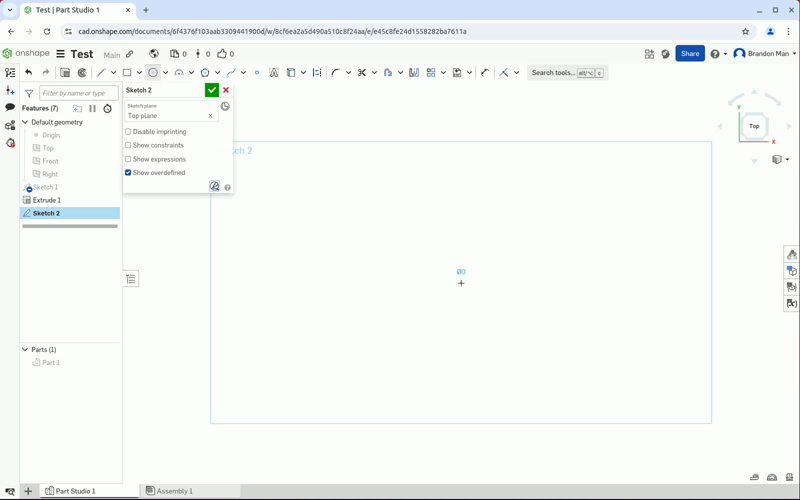
mouse_move(531, 282)
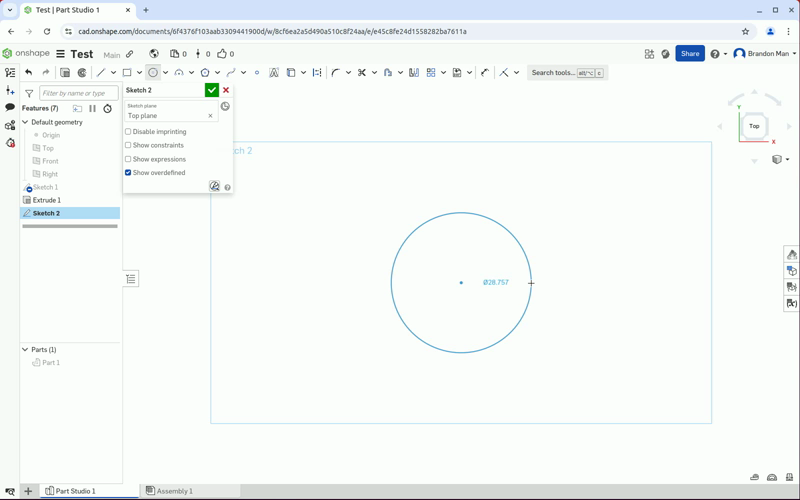
click(531, 282)
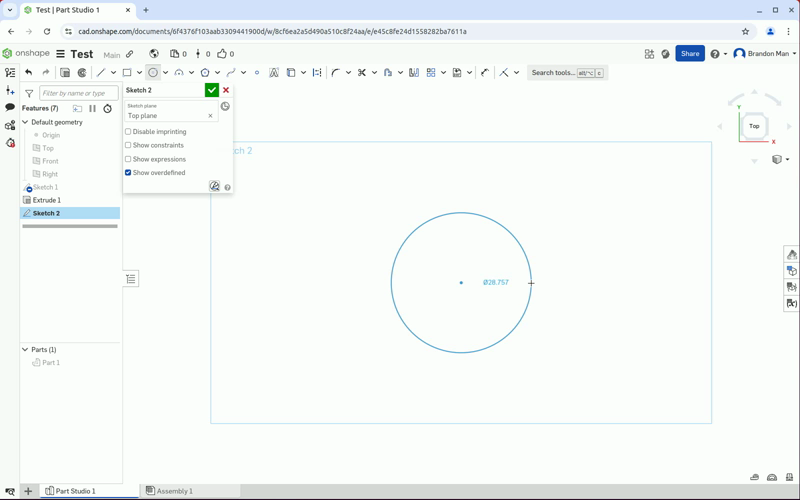
key(esc)
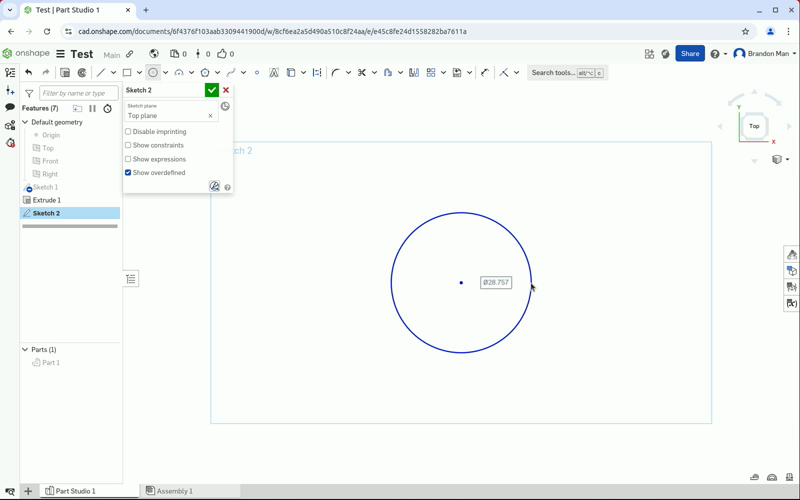
key(c)
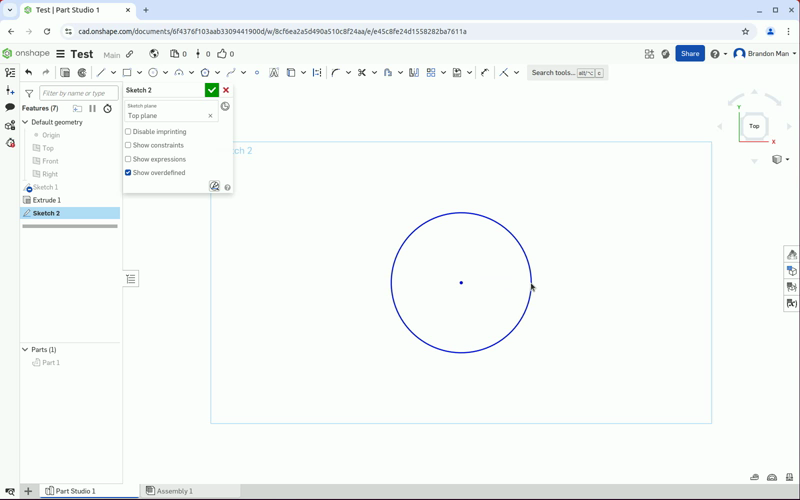
key_down(shift)
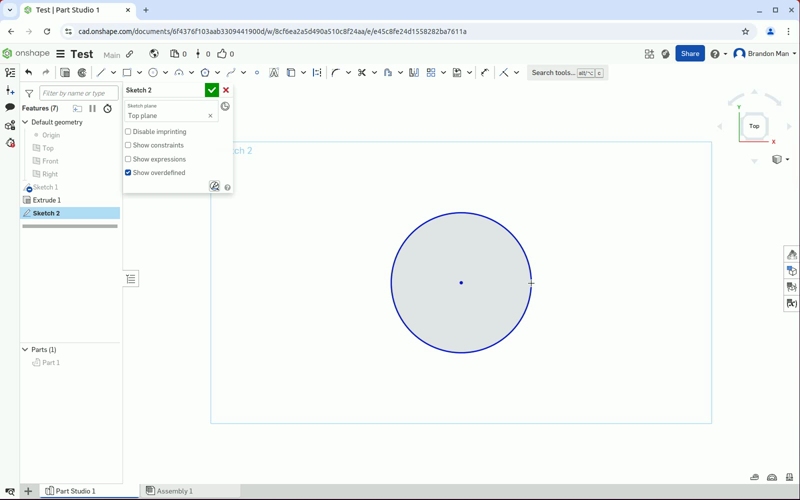
mouse_move(461, 282)
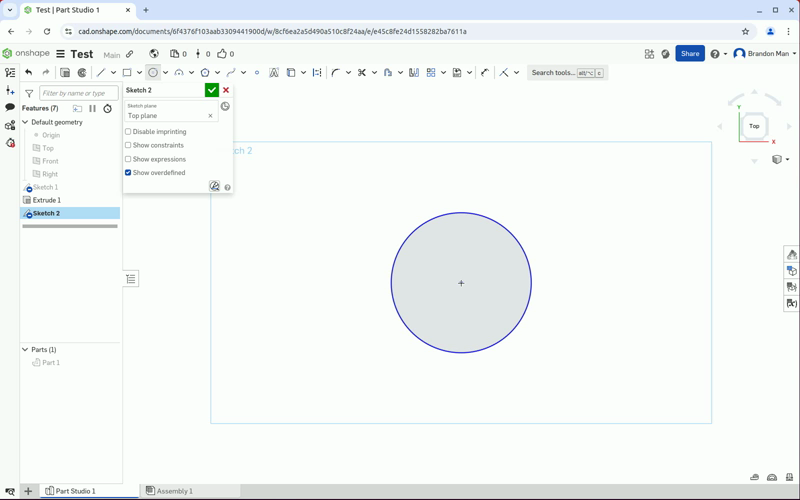
click(461, 282)
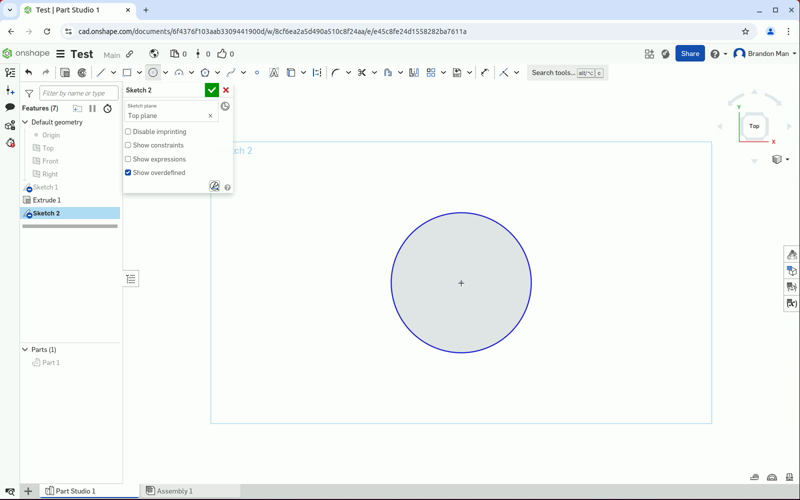
key_up(shift)
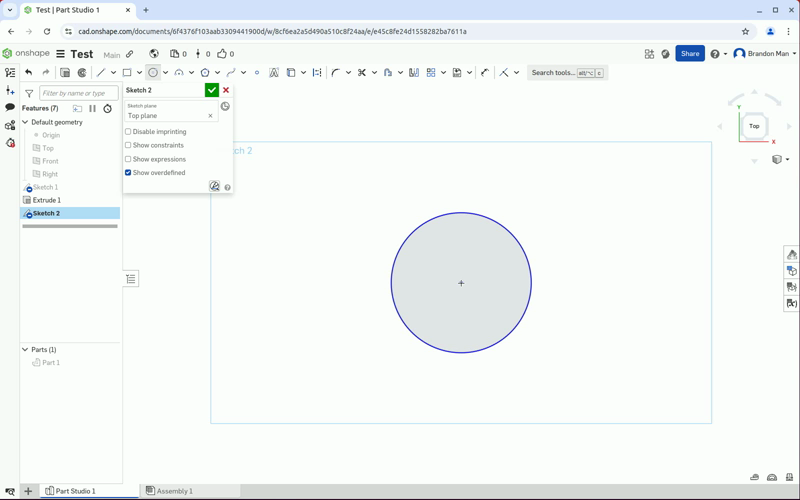
mouse_move(509, 282)
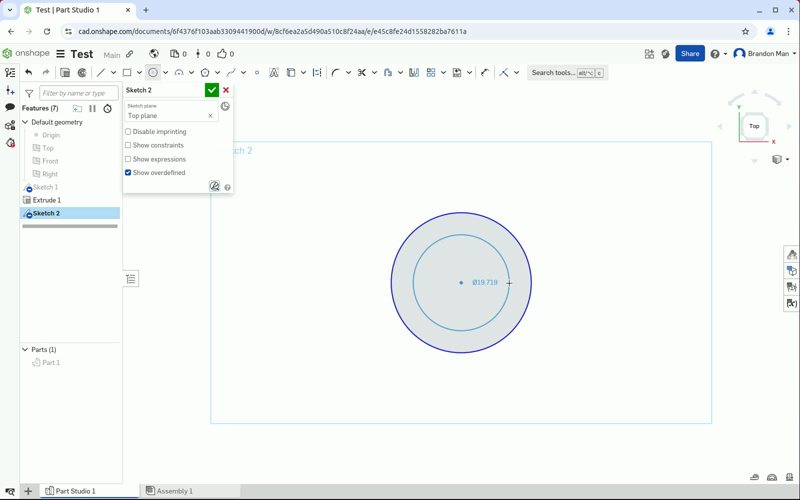
click(509, 282)
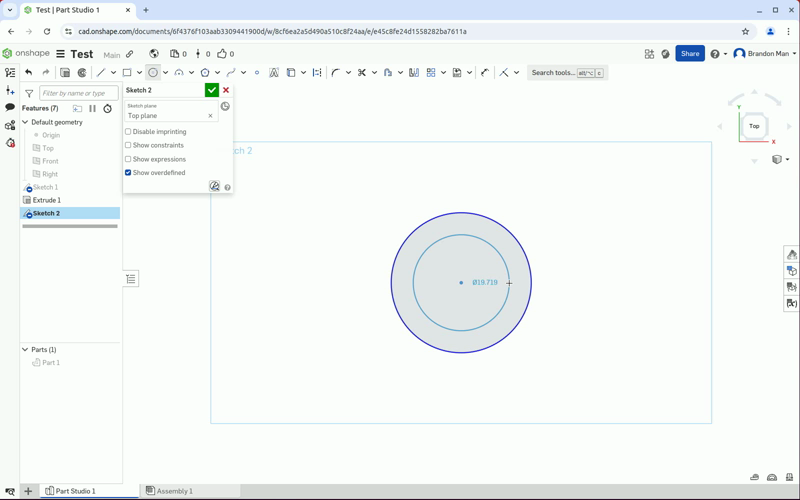
key(esc)
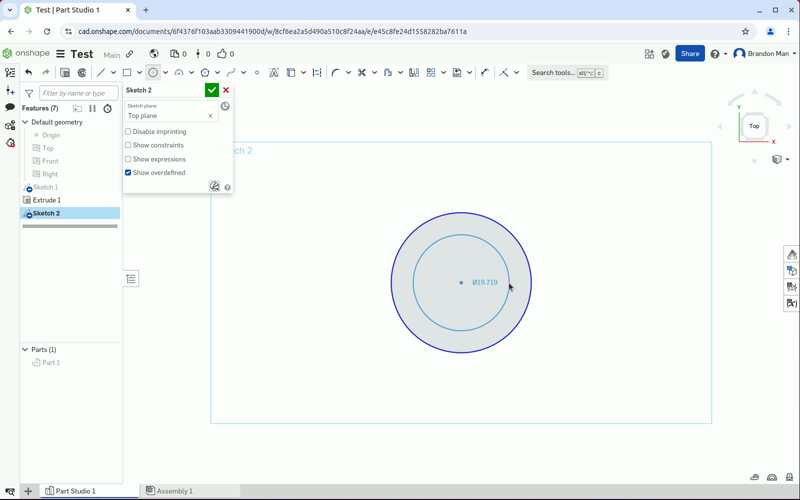
mouse_move(417, 318)
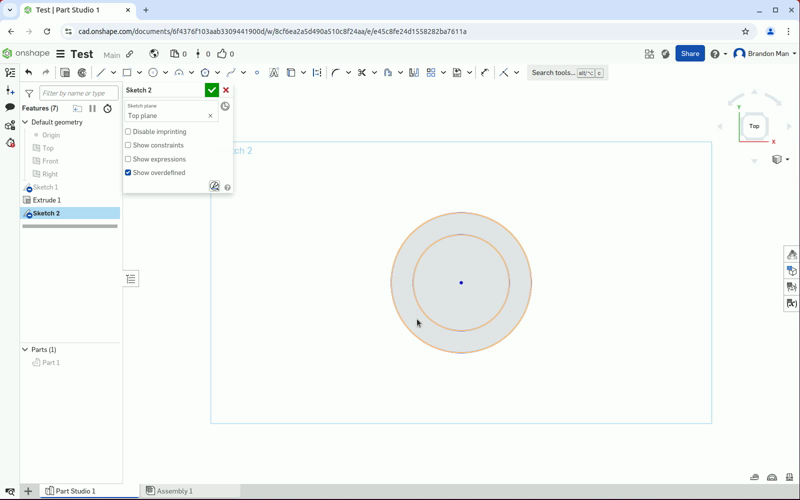
click(417, 318)
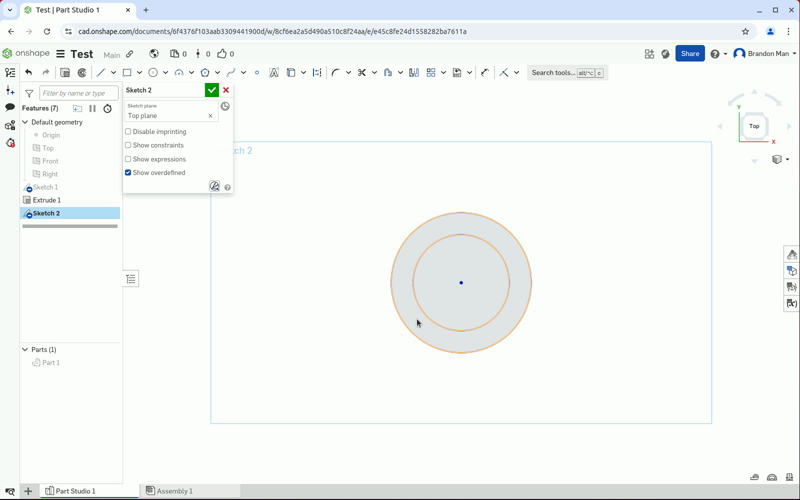
mouse_move(73, 352)
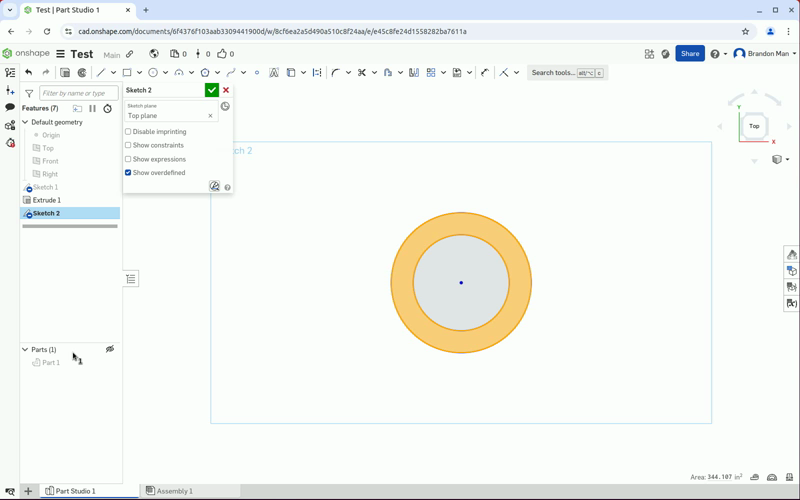
key(shift+y)
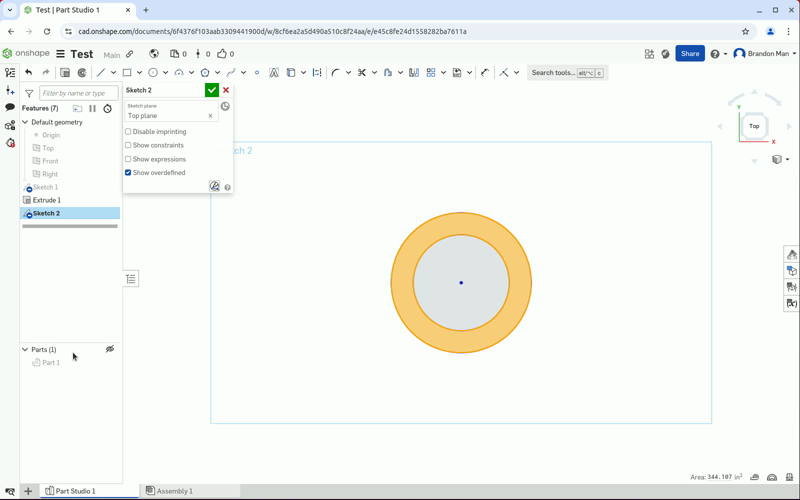
key(shift+e)
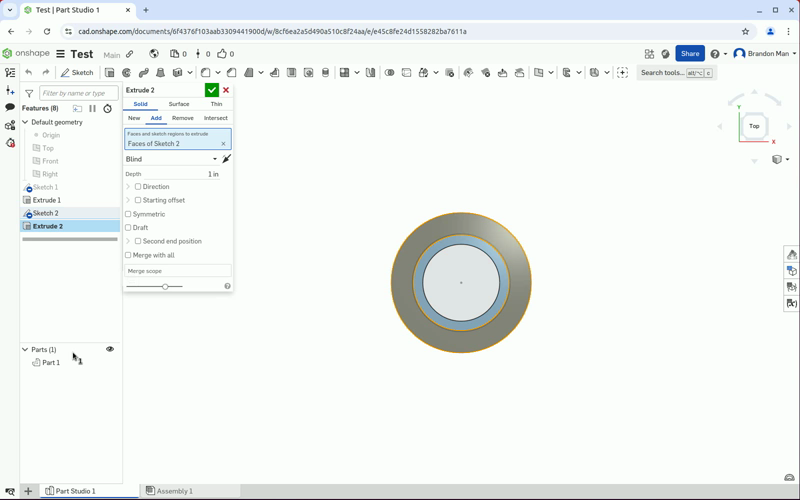
mouse_move(143, 106)
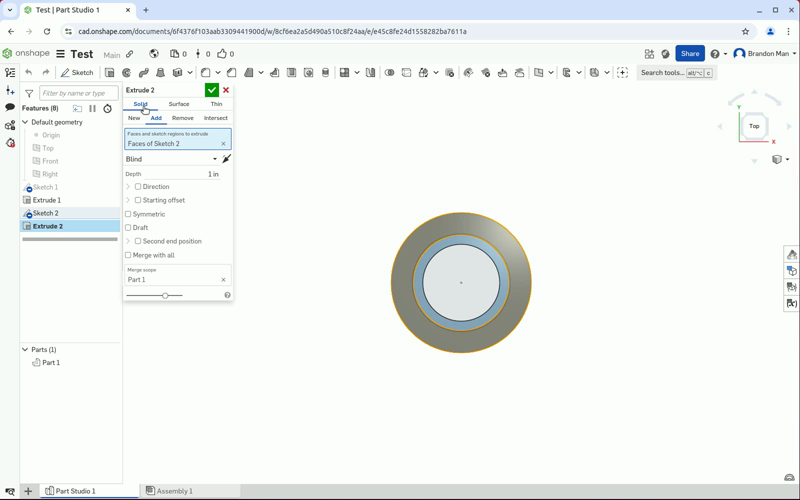
click(143, 106)
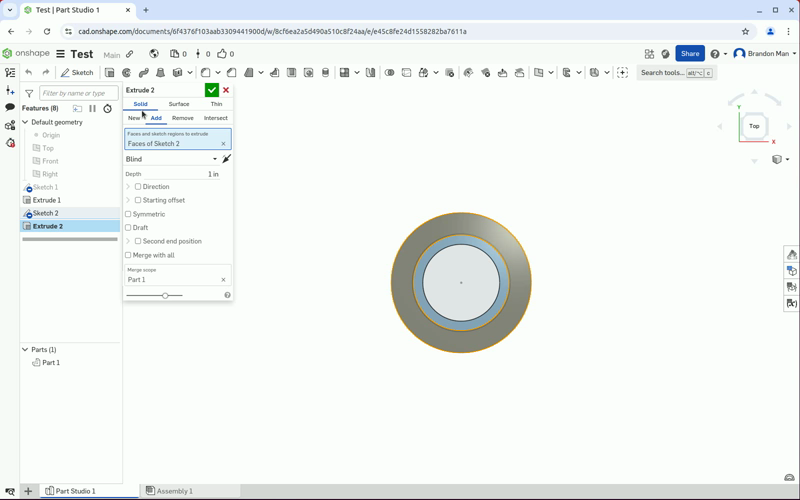
mouse_move(137, 120)
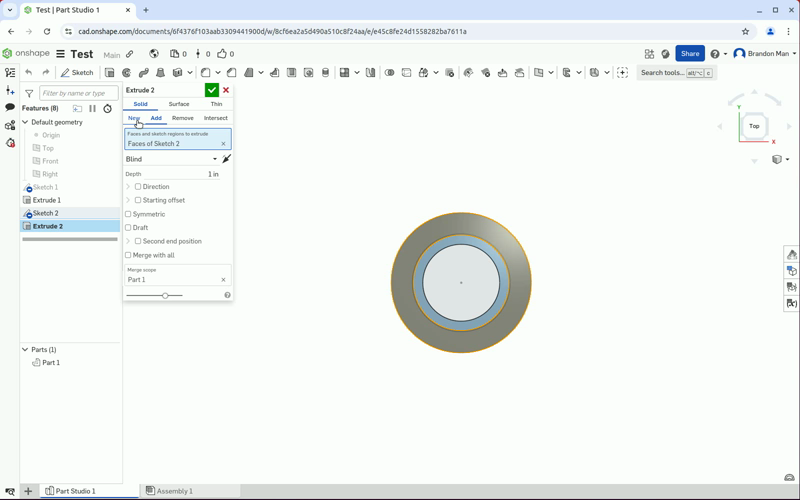
click(137, 120)
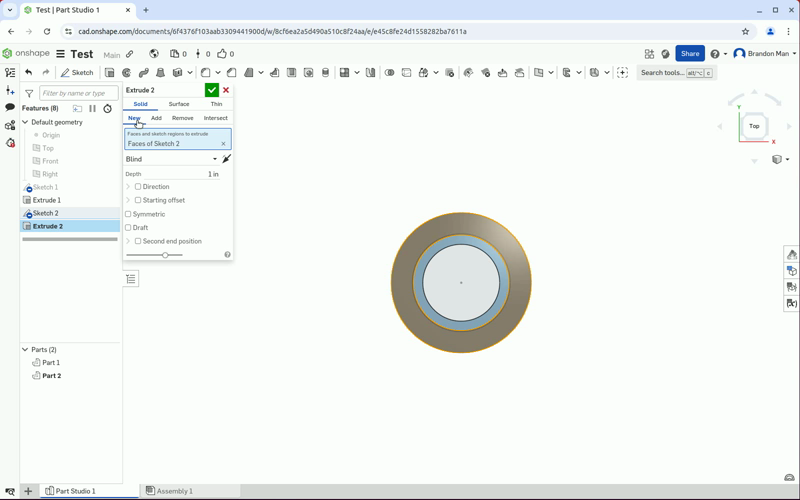
key(tab, 4)
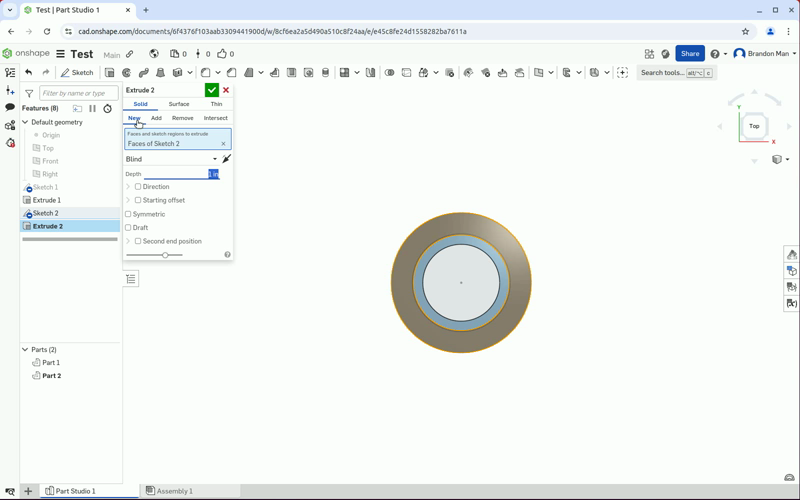
text(-23.108)
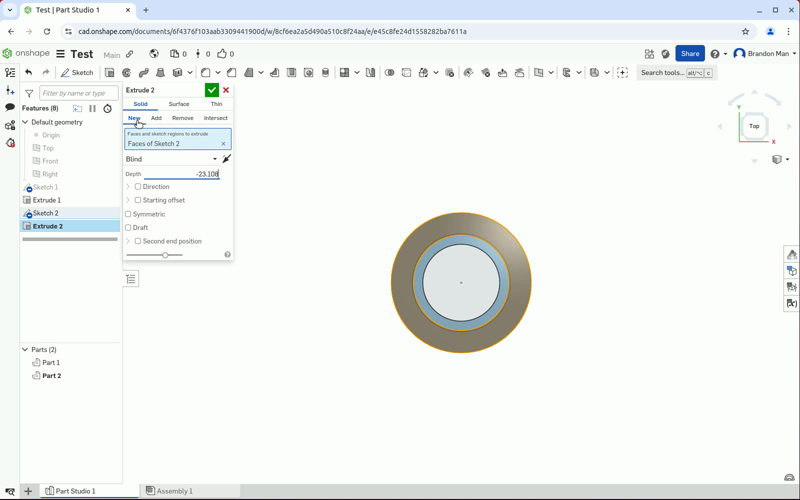
key(enter)
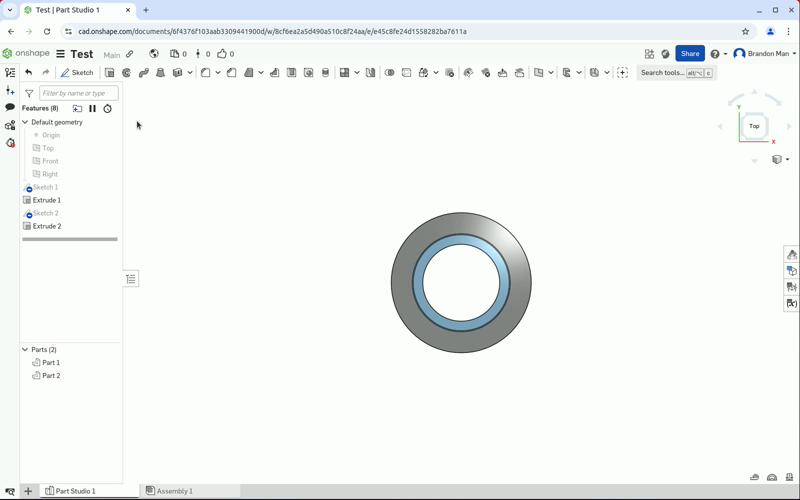
key(shift+h)
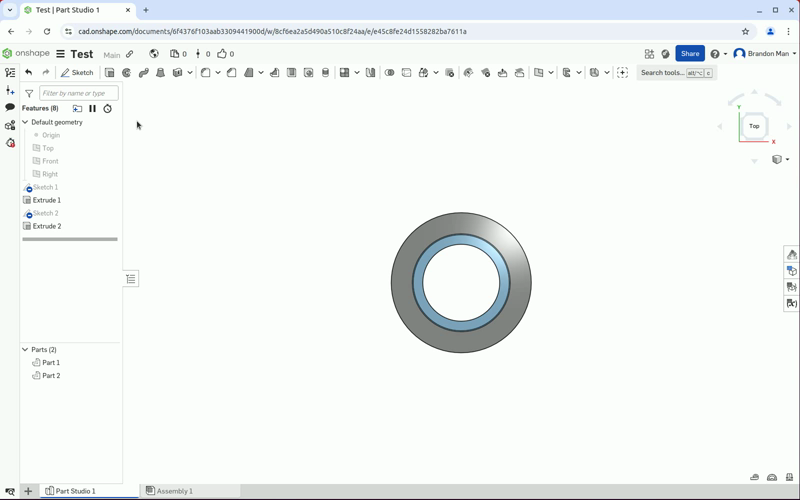
key(shift+h)
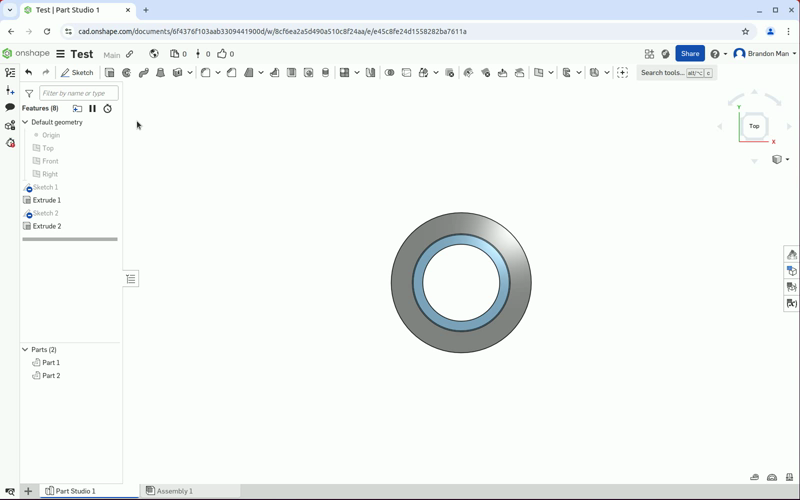
mouse_move(73, 189)
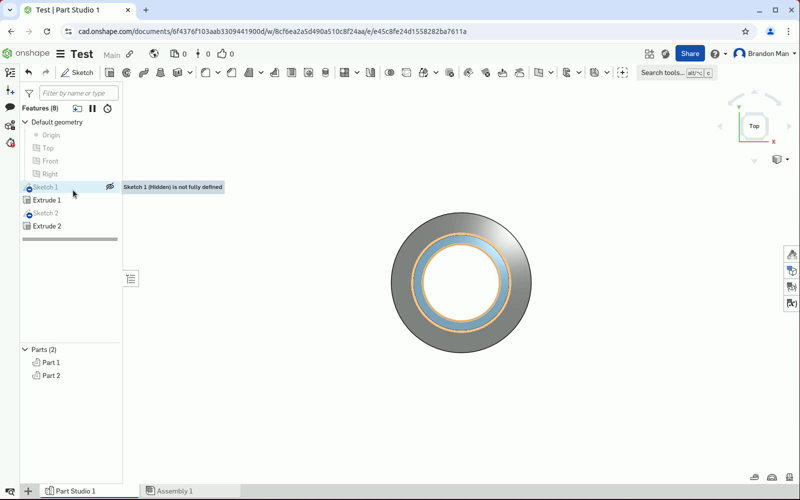
click(73, 189)
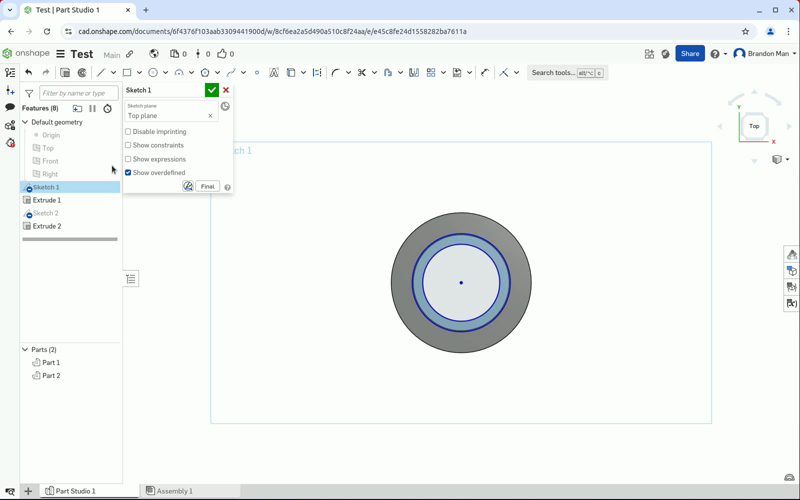
mouse_move(229, 92)
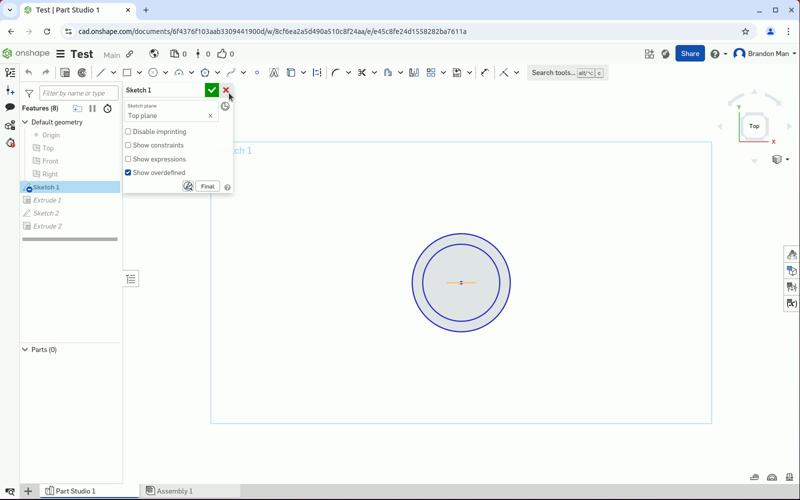
click(229, 92)
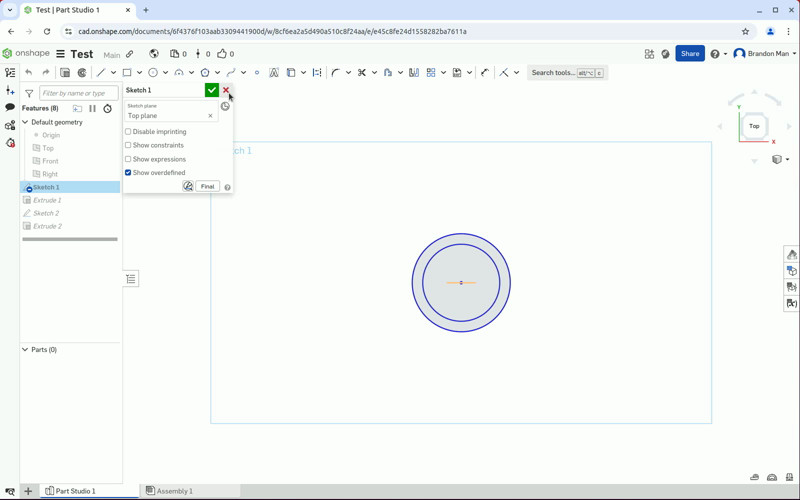
key(shift+s)
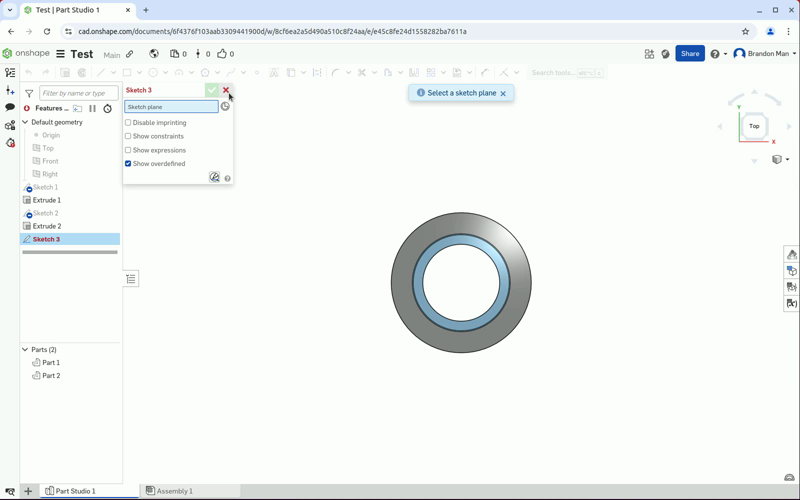
mouse_move(73, 150)
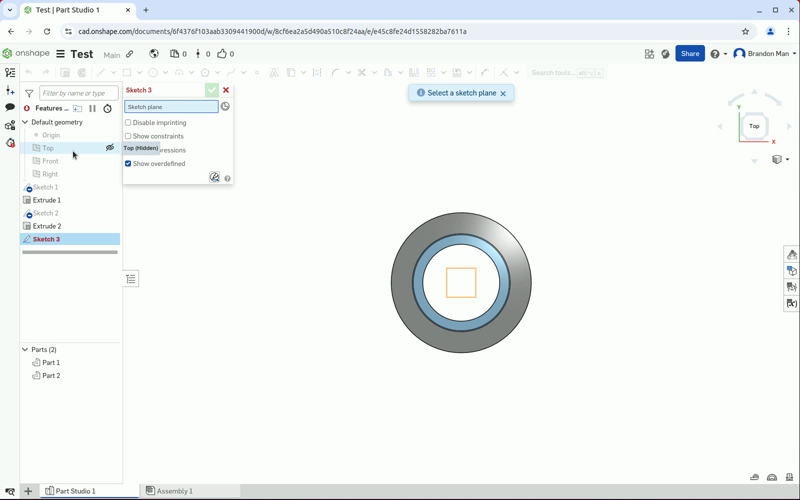
click(73, 150)
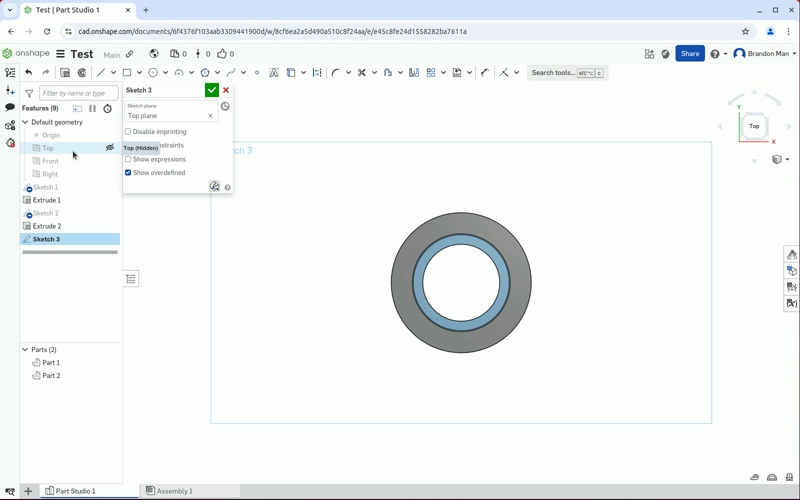
mouse_move(73, 352)
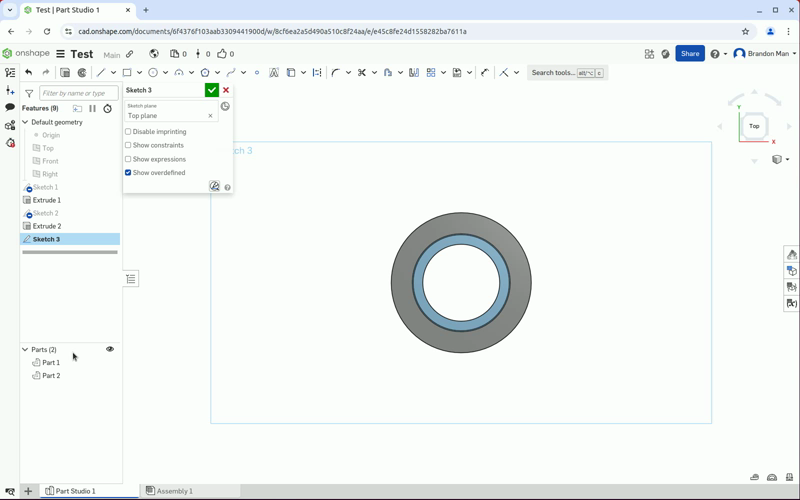
key(y)
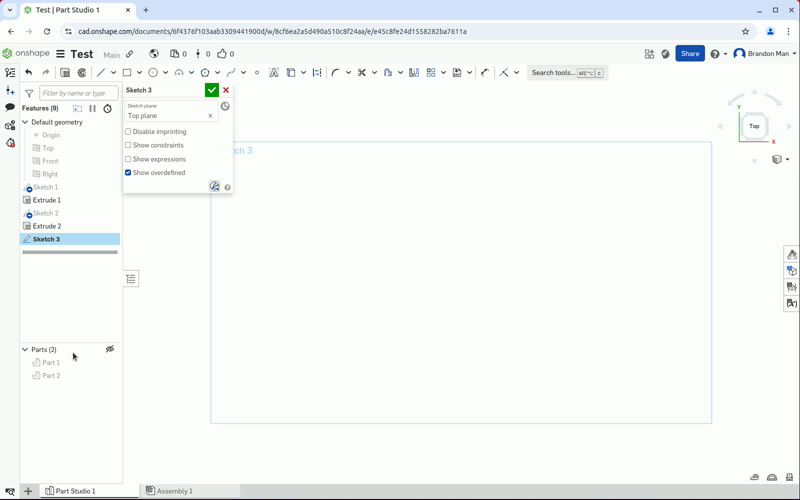
key(c)
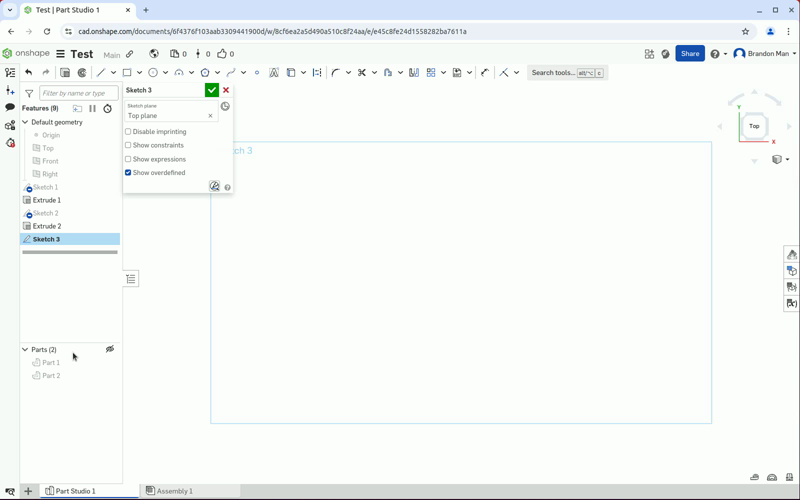
key_down(shift)
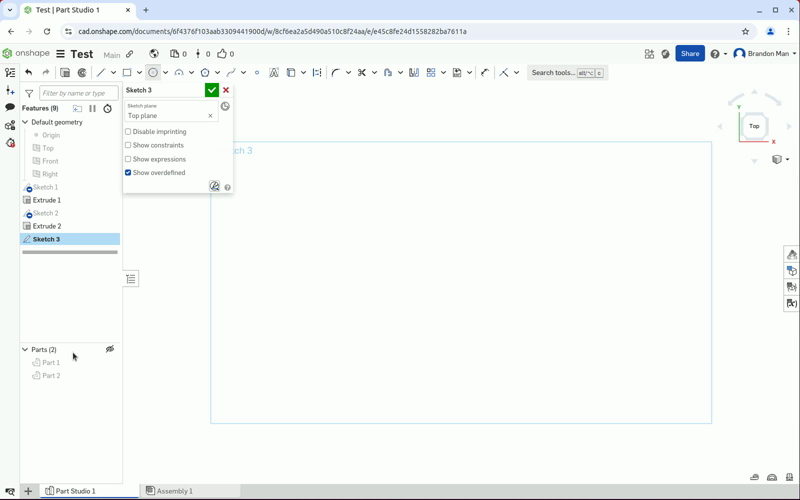
mouse_move(460, 282)
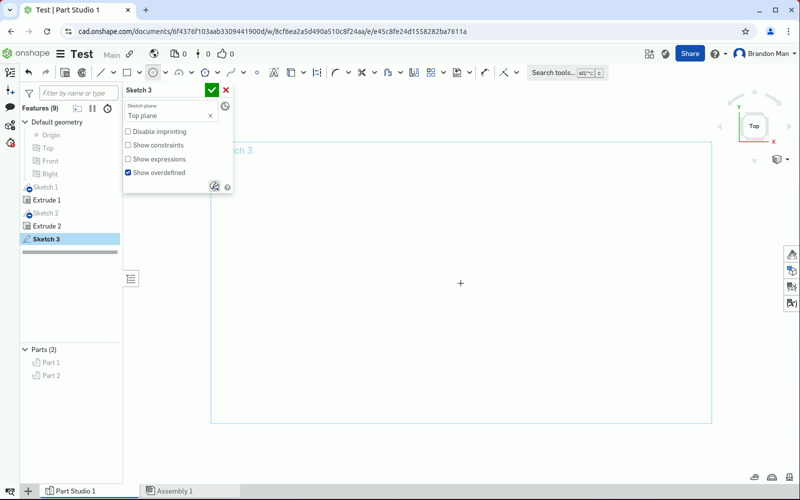
click(460, 282)
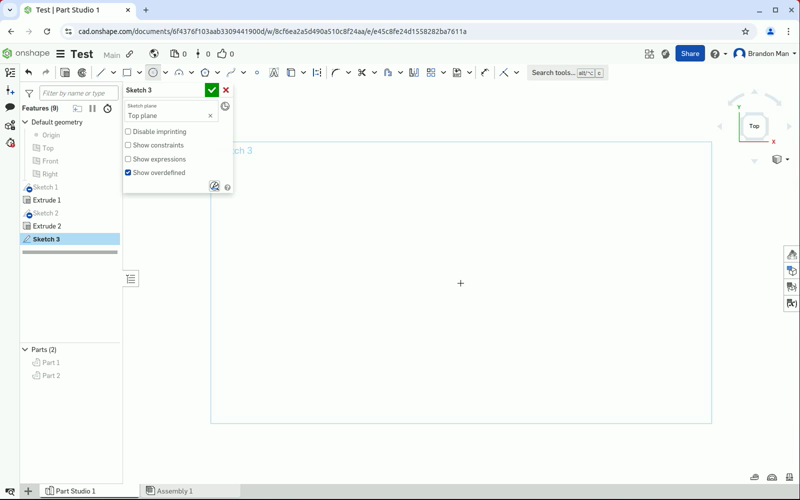
key_up(shift)
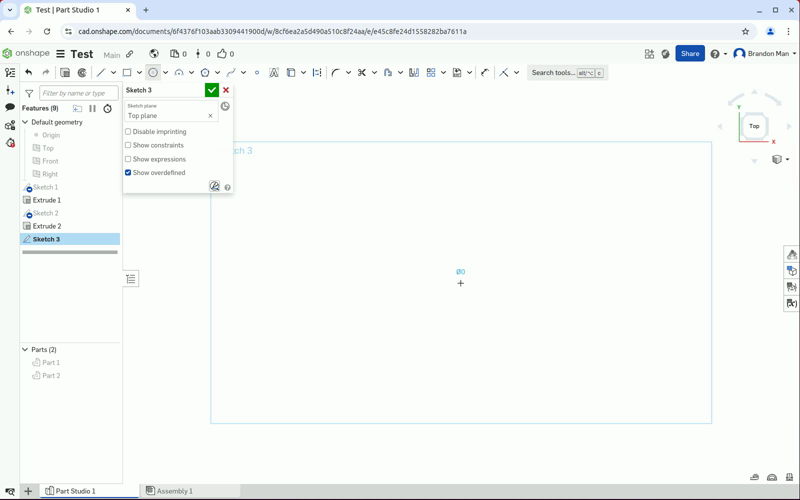
mouse_move(499, 282)
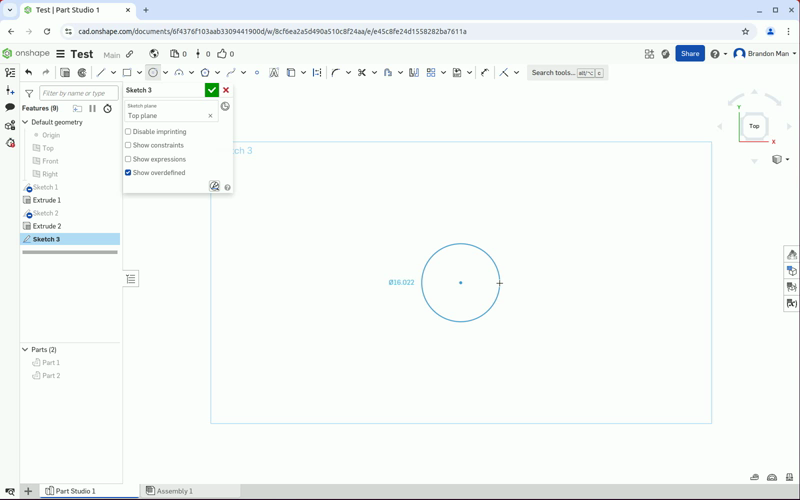
click(499, 282)
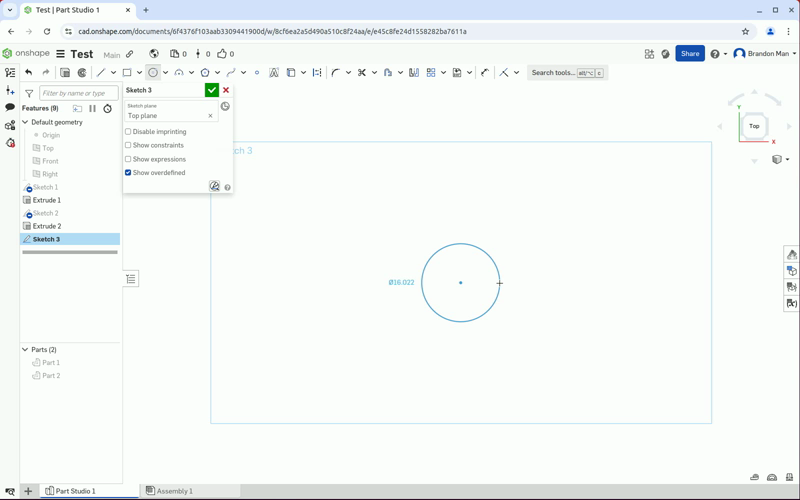
key(esc)
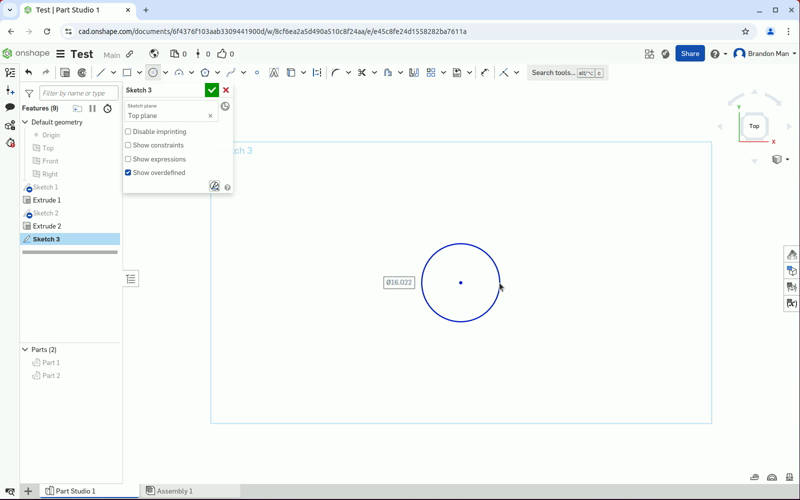
mouse_move(429, 292)
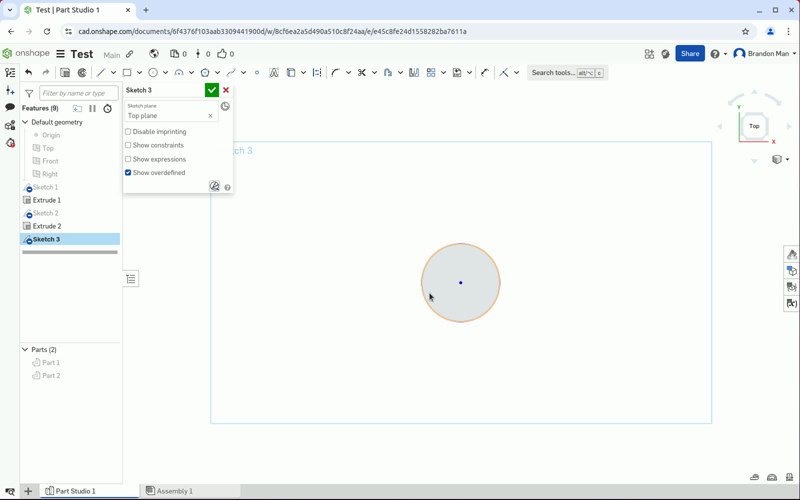
click(429, 292)
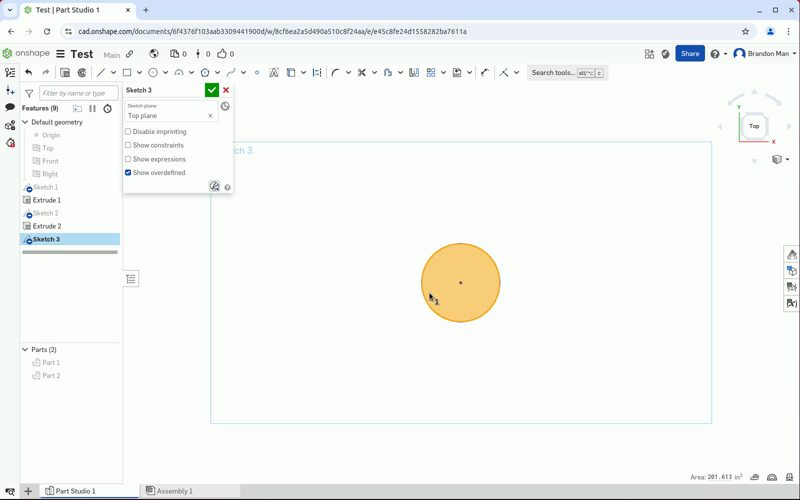
mouse_move(73, 352)
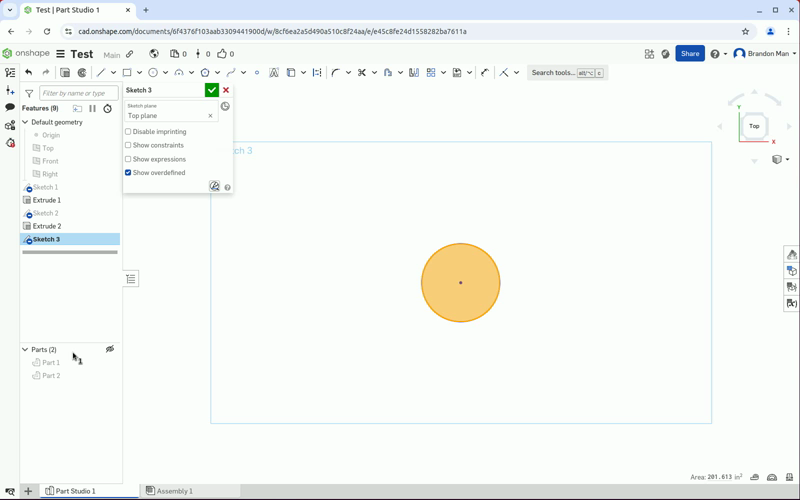
key(shift+y)
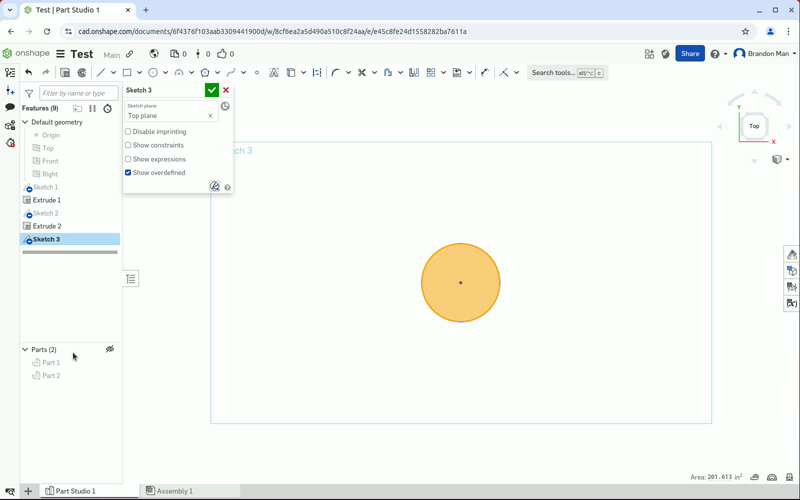
key(shift+e)
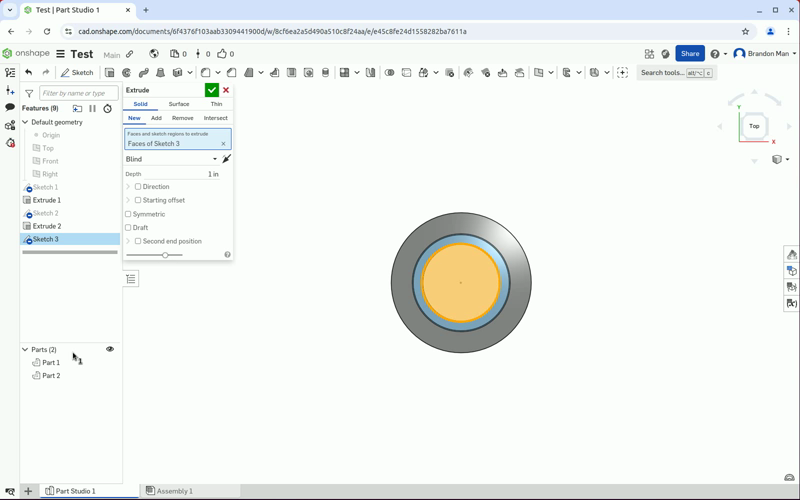
mouse_move(143, 106)
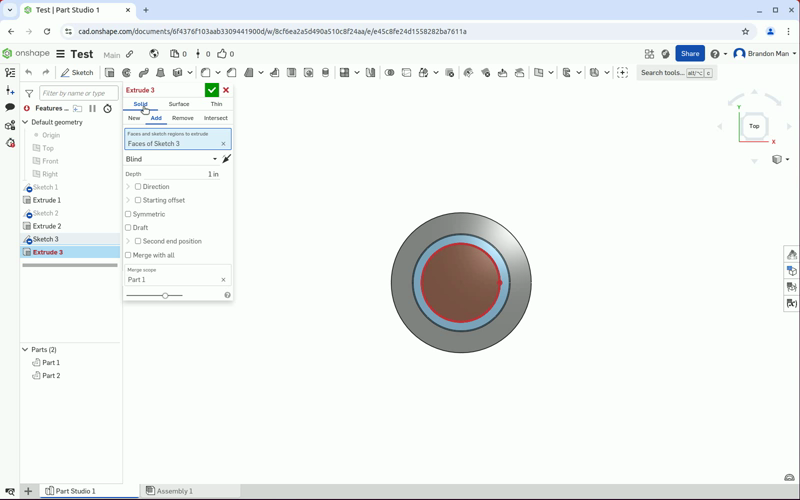
click(143, 106)
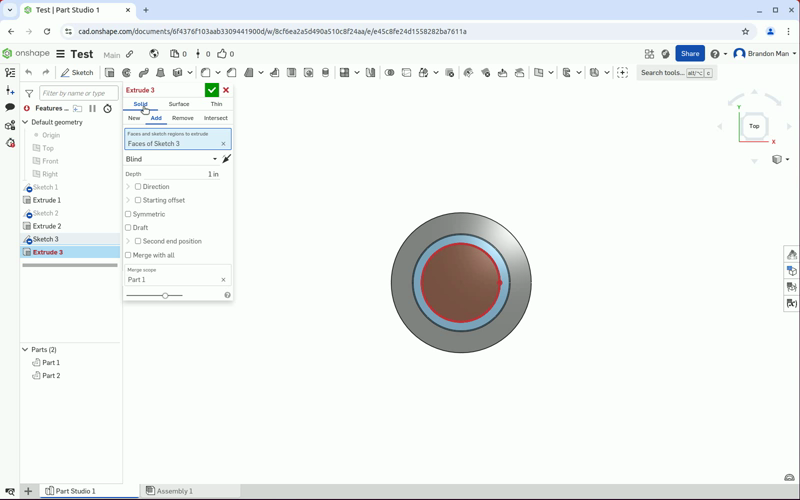
mouse_move(137, 120)
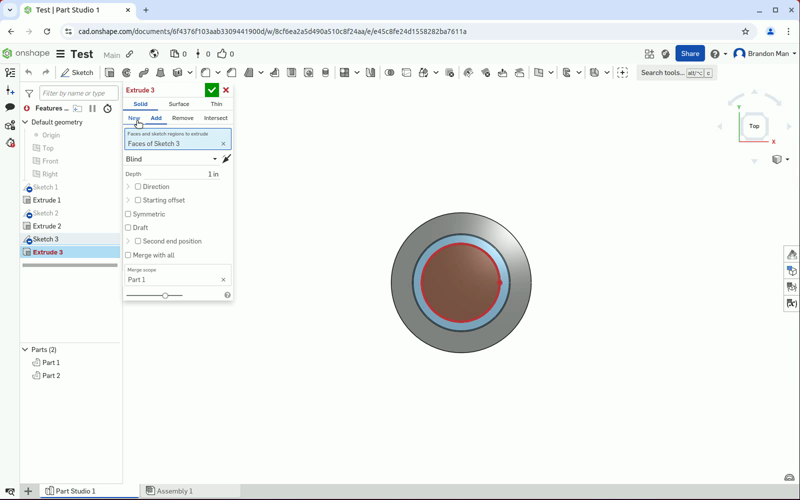
click(137, 120)
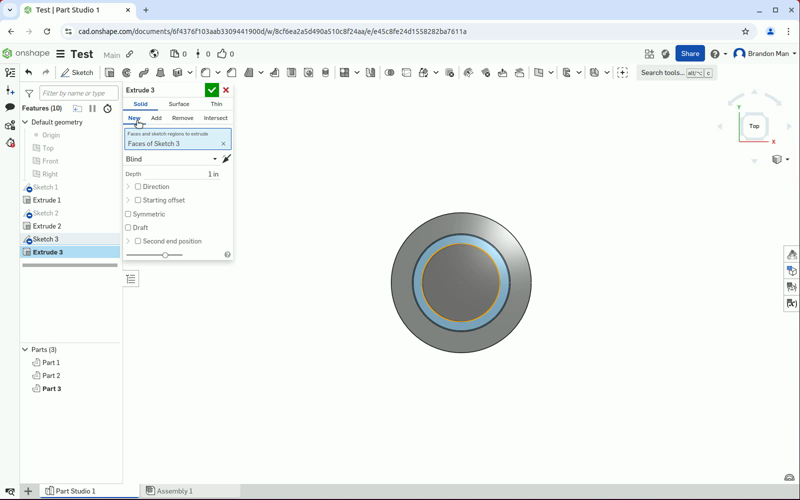
key(tab, 4)
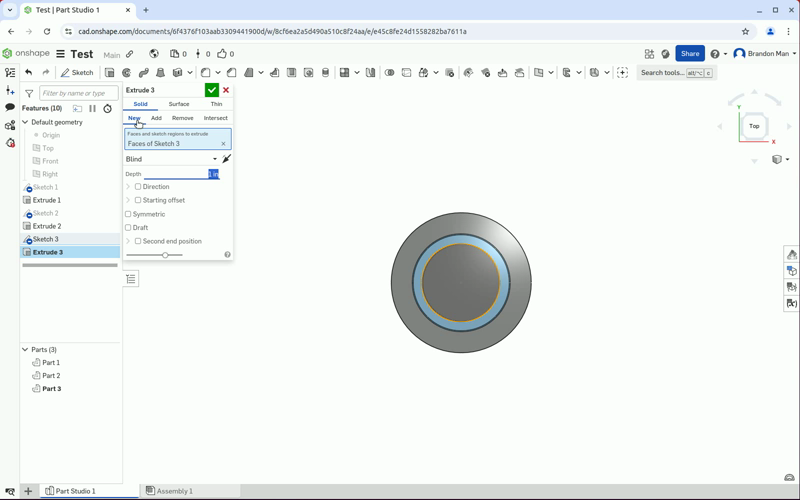
text(-23.108)
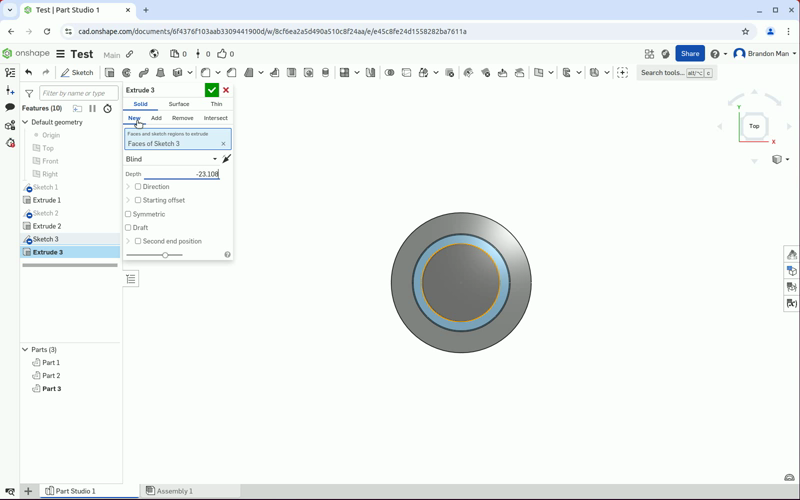
key(enter)
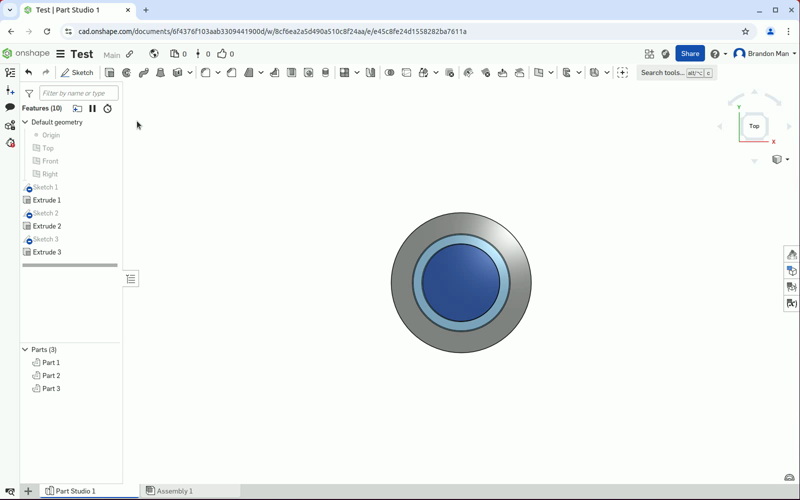
key(shift+h)
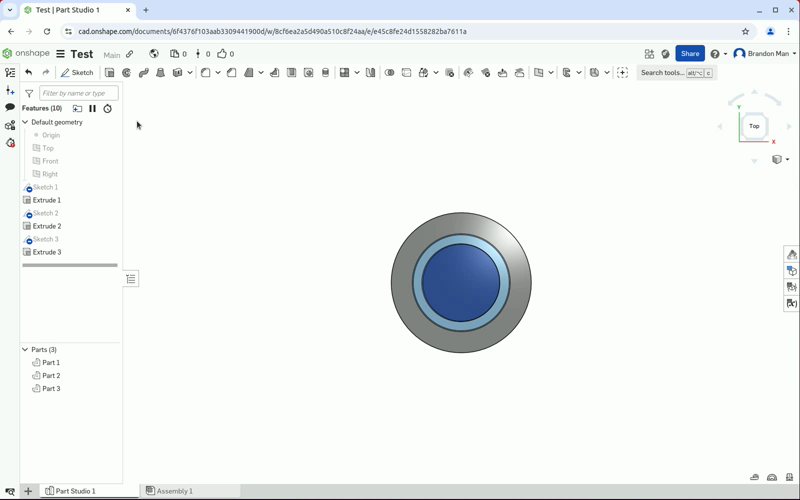
key(shift+h)
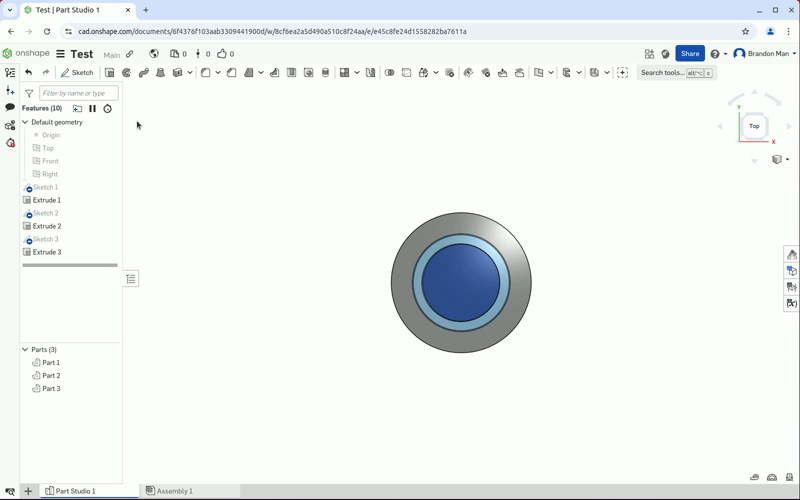
mouse_move(73, 189)
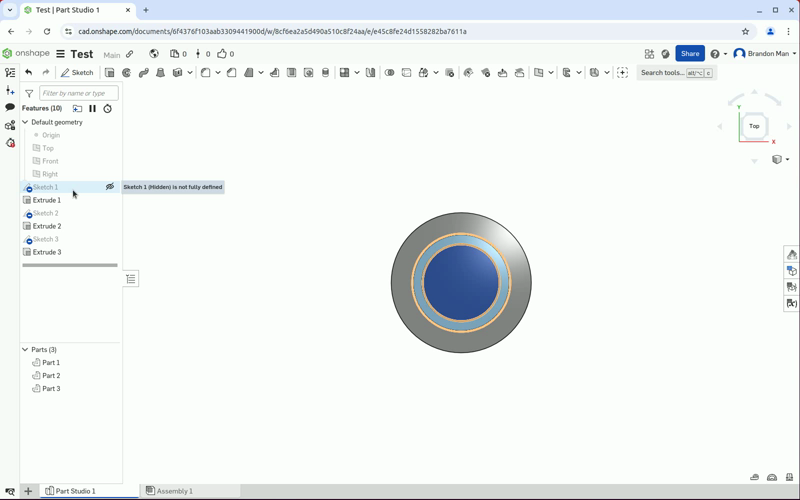
click(73, 189)
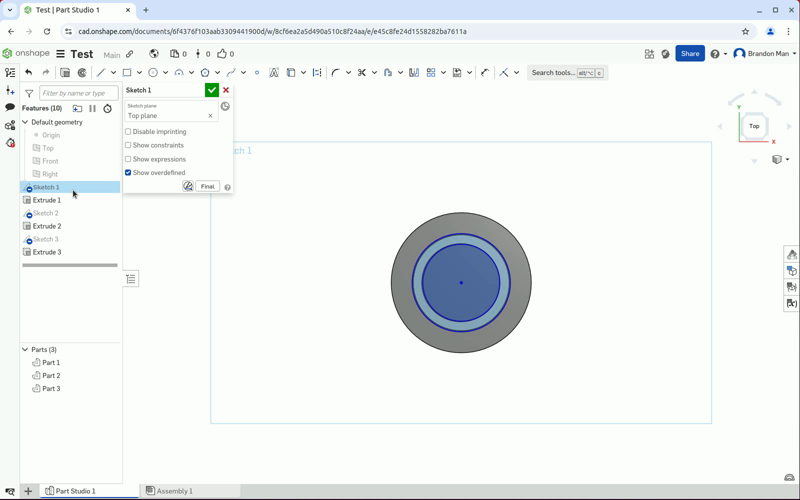
mouse_move(229, 92)
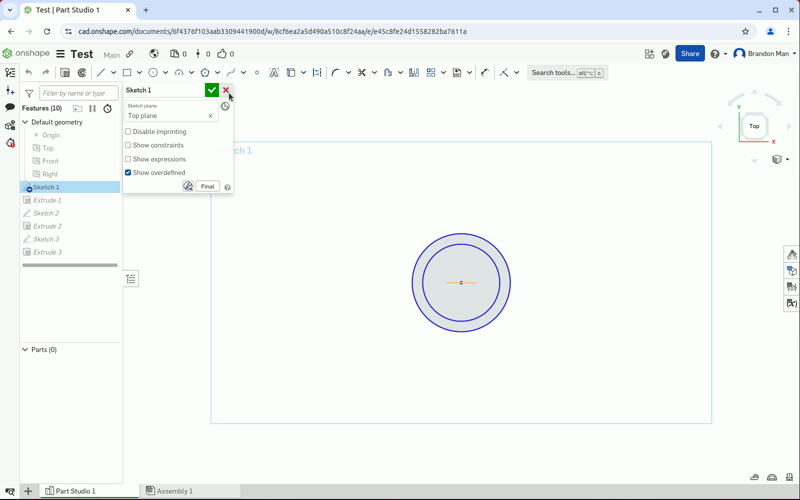
click(229, 92)
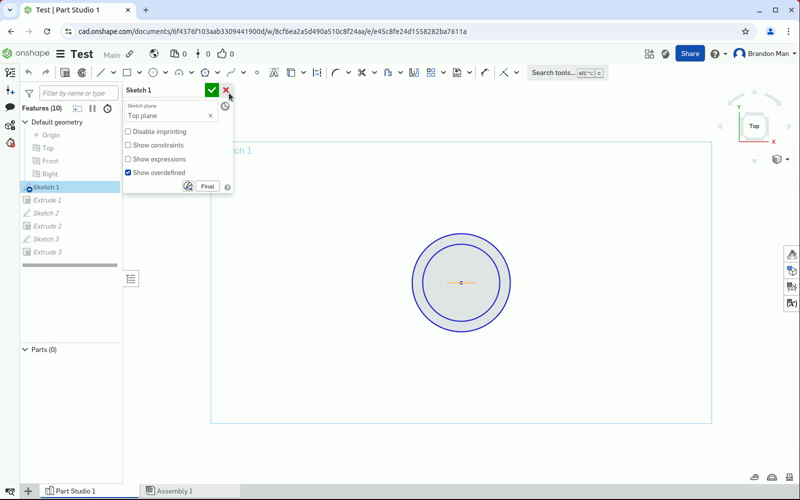
key(shift+s)
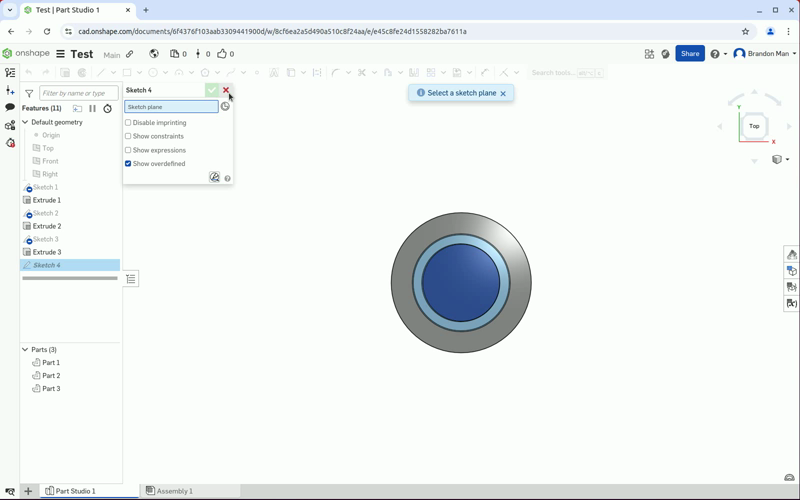
mouse_move(73, 150)
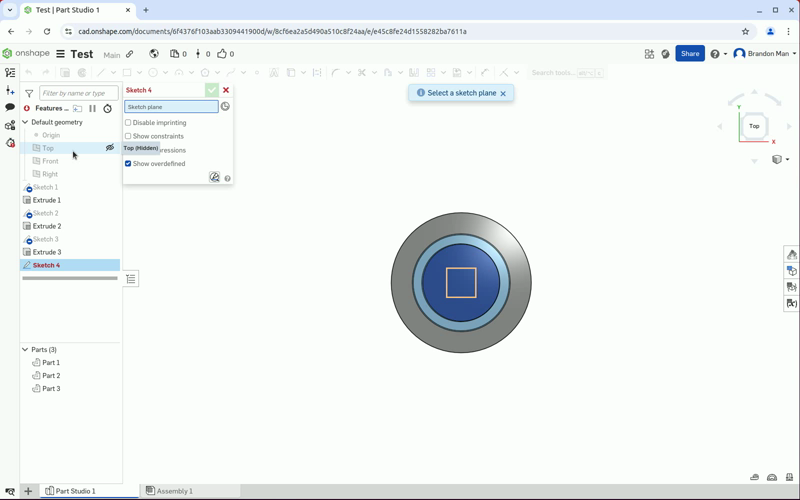
click(73, 150)
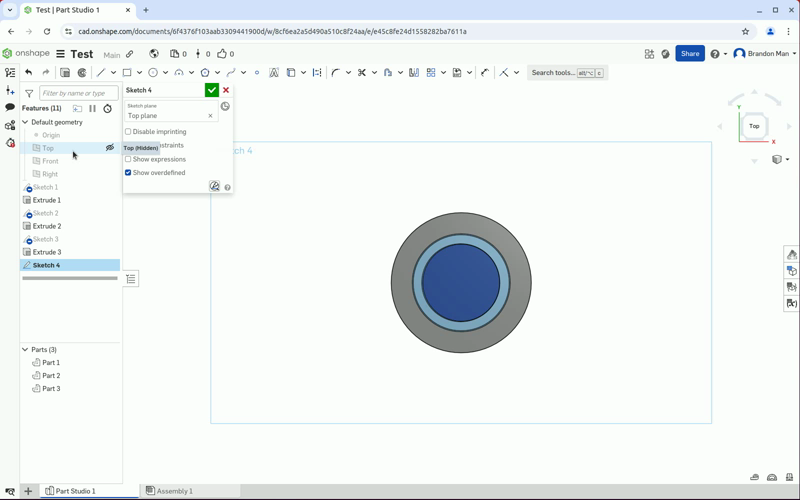
mouse_move(73, 352)
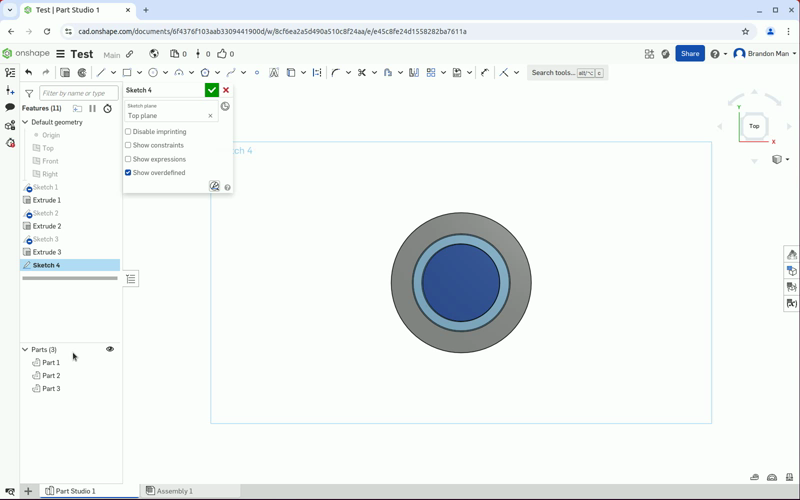
key(y)
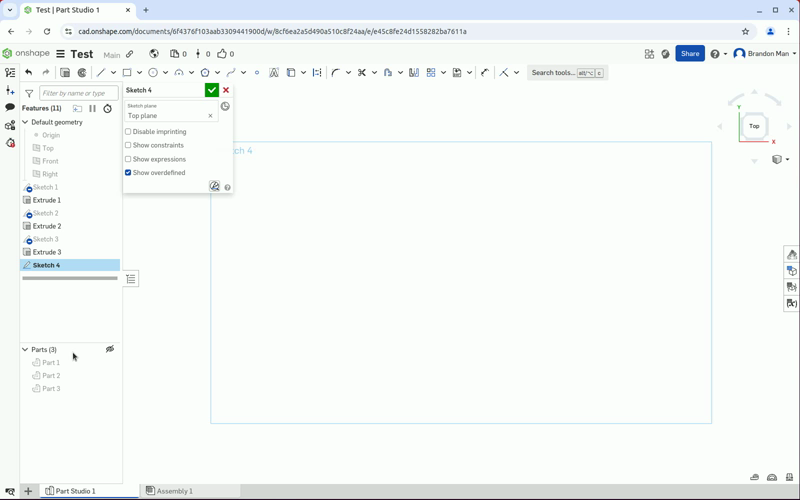
key(c)
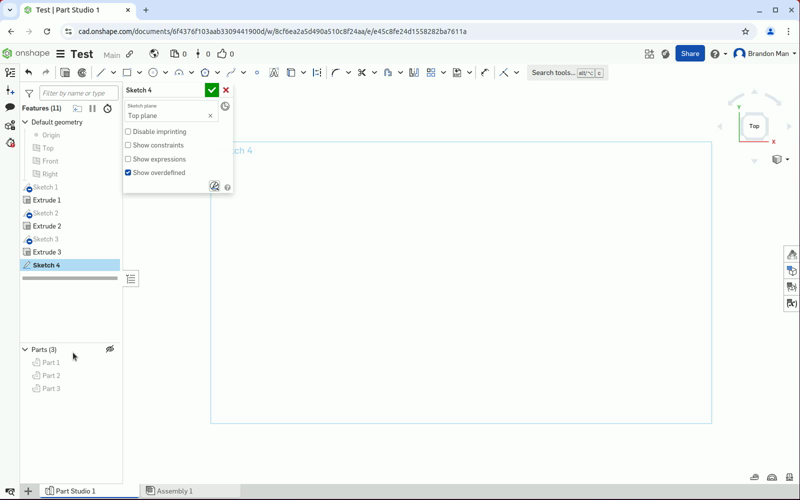
key_down(shift)
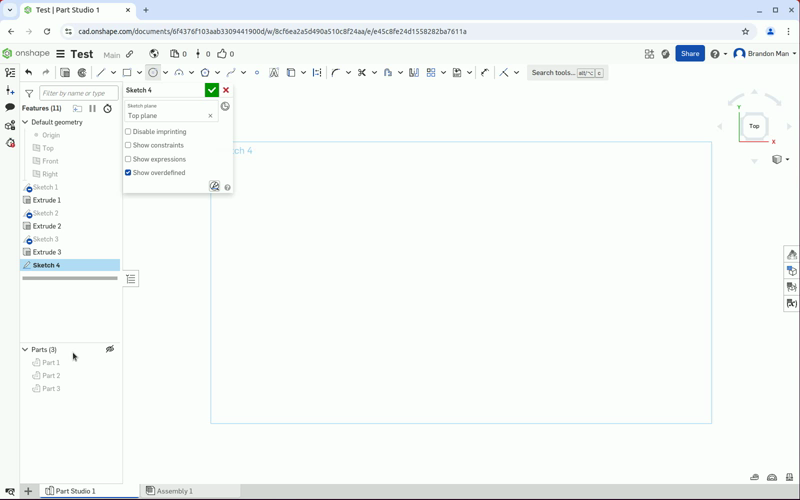
mouse_move(461, 282)
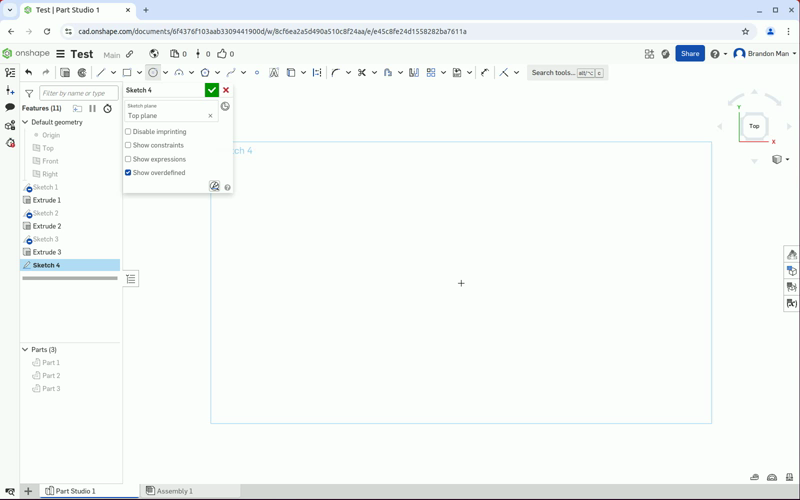
click(461, 282)
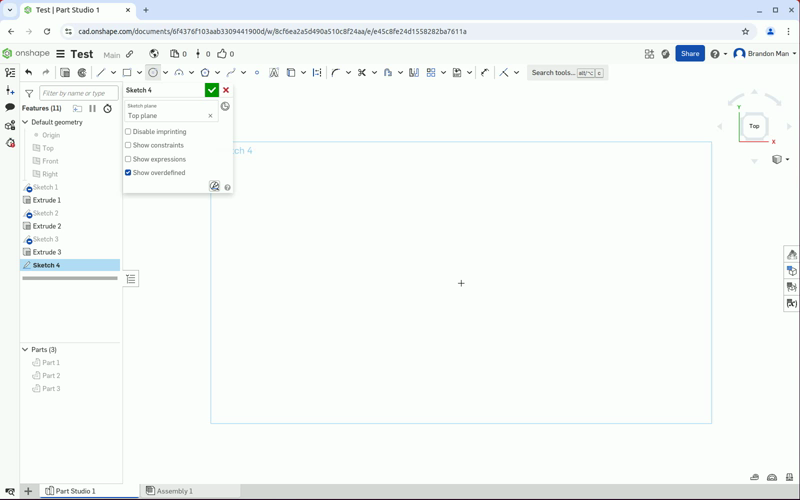
key_up(shift)
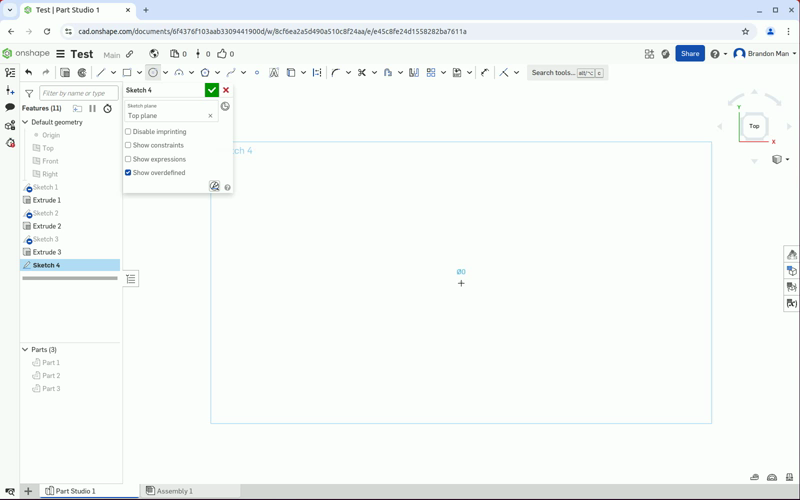
mouse_move(510, 282)
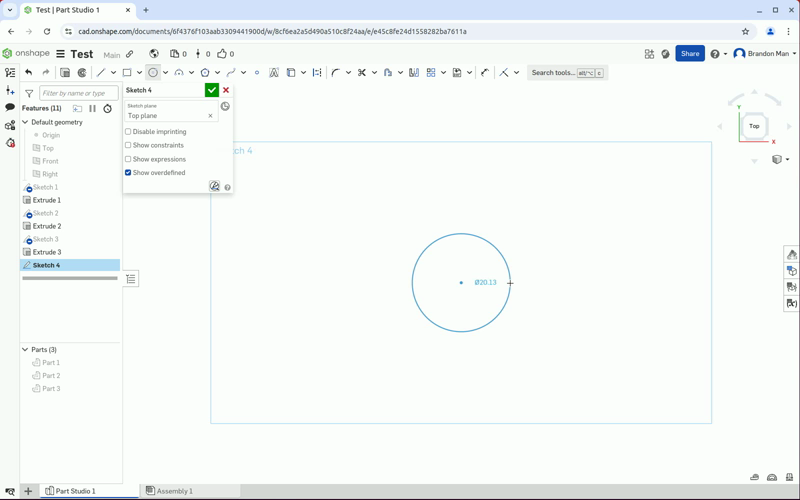
click(510, 282)
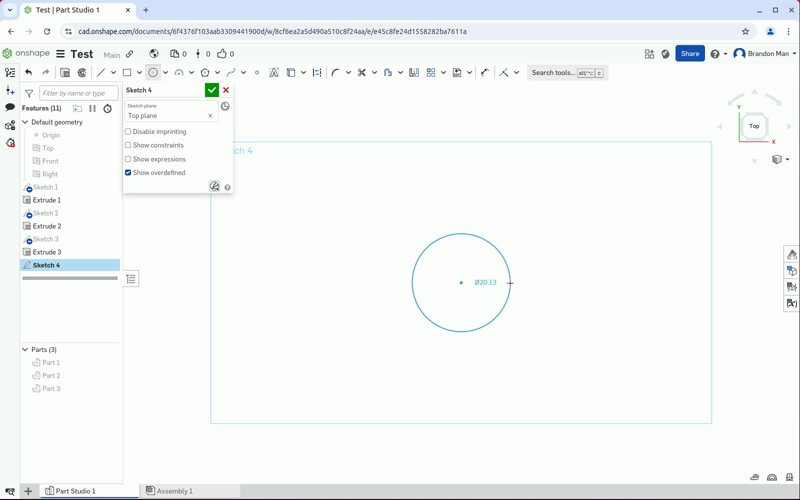
key(esc)
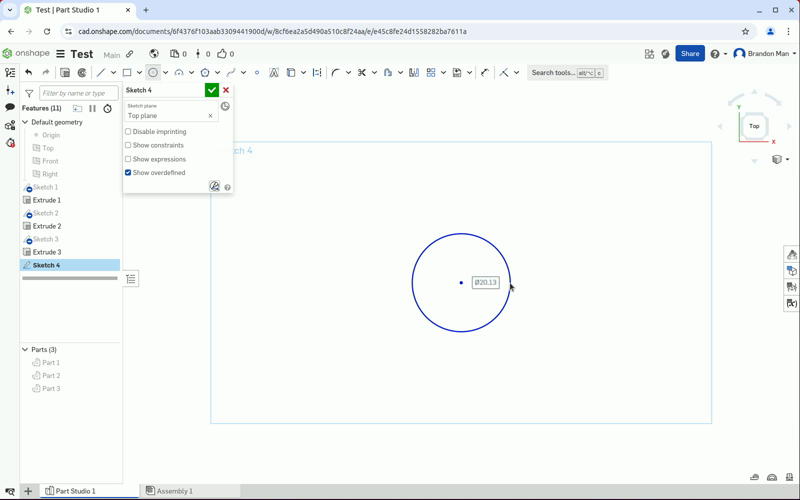
key(c)
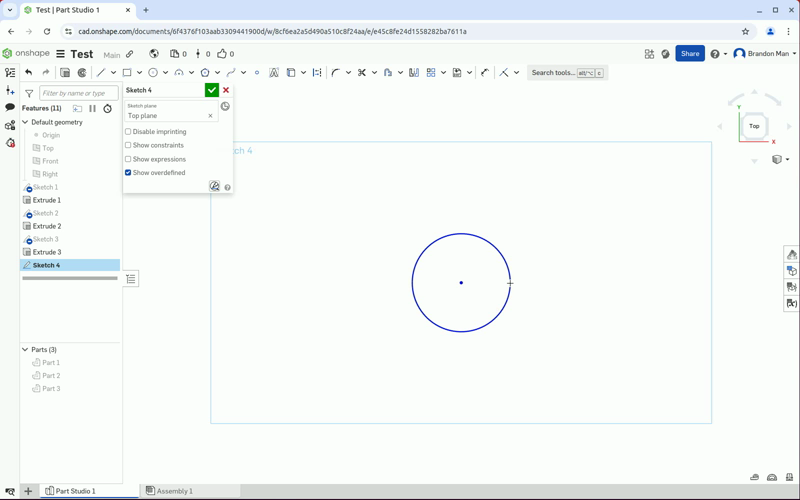
key_down(shift)
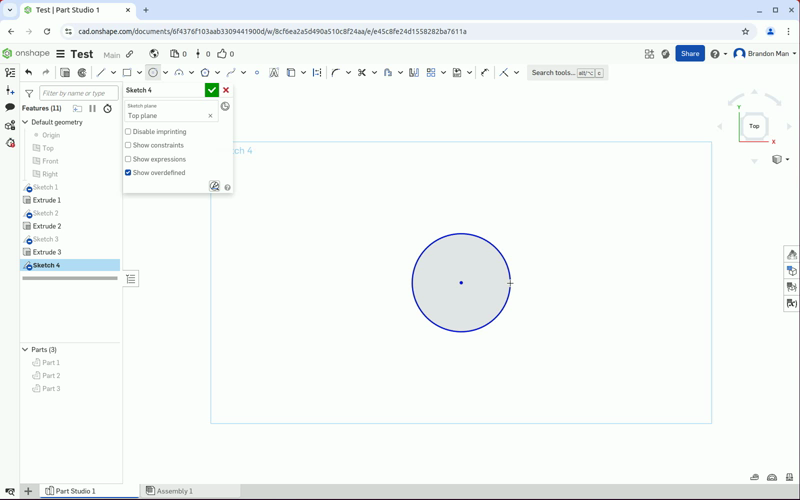
mouse_move(461, 282)
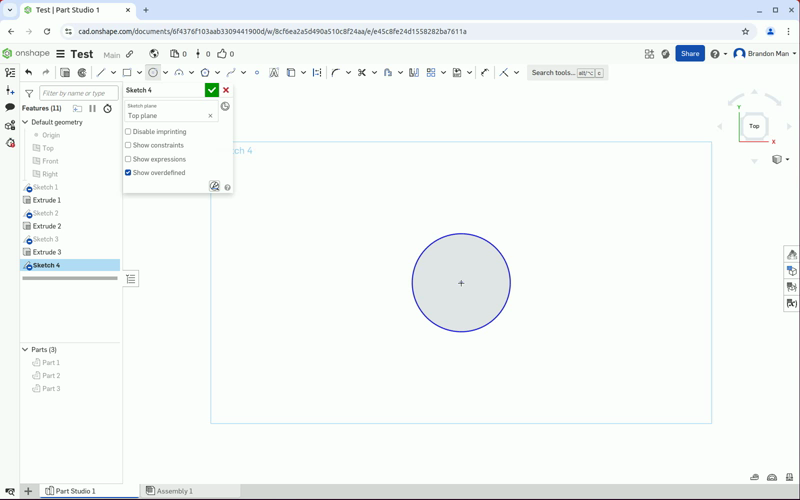
click(461, 282)
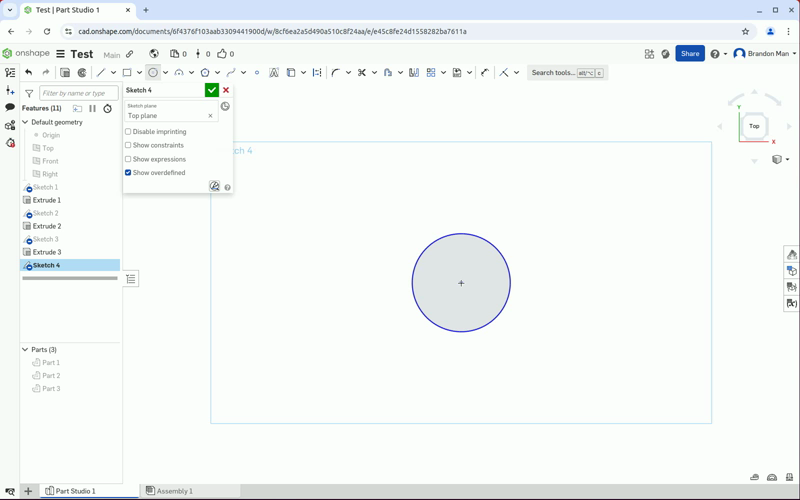
key_up(shift)
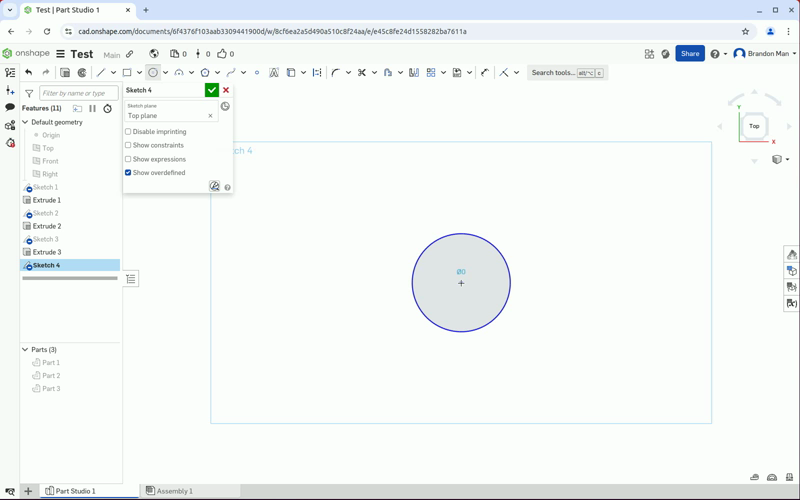
mouse_move(499, 282)
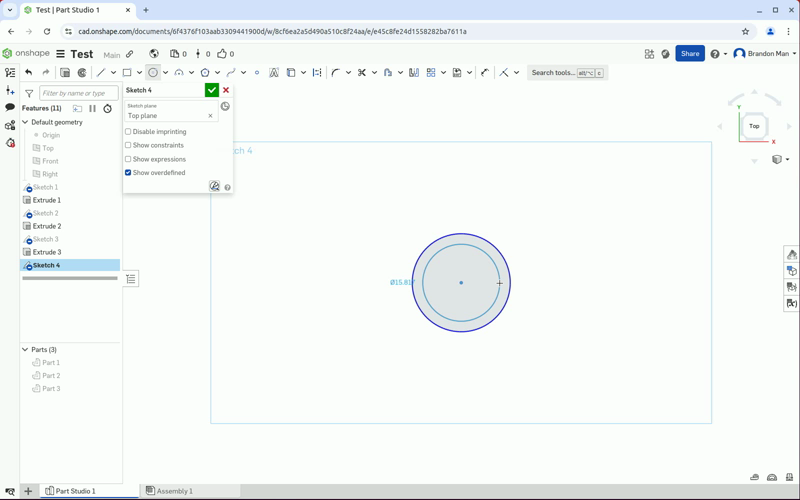
click(499, 282)
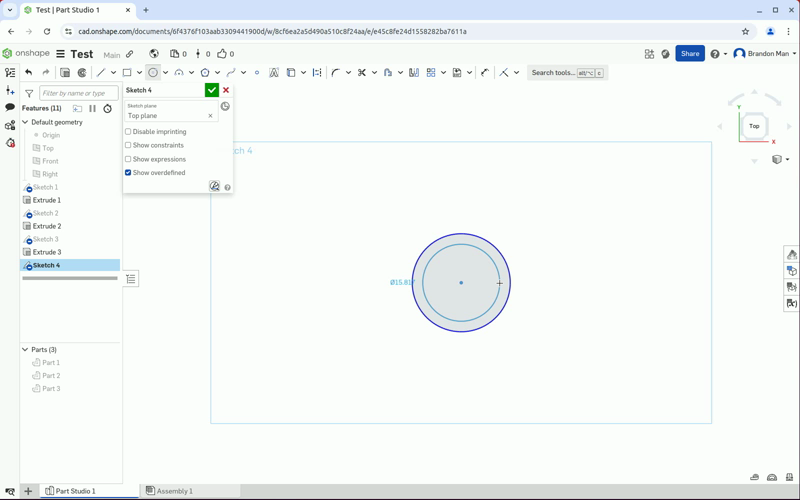
key(esc)
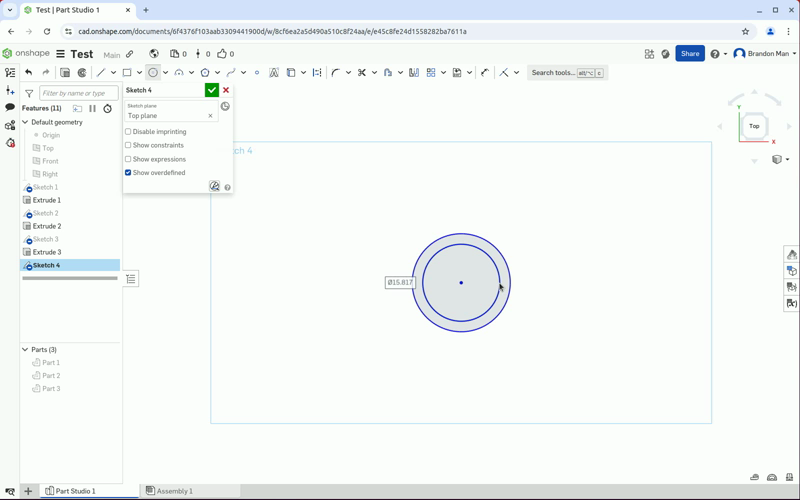
mouse_move(507, 278)
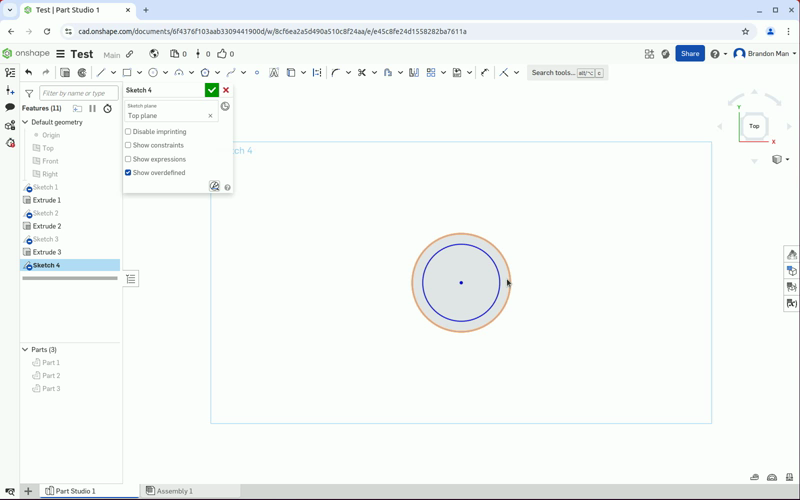
click(507, 278)
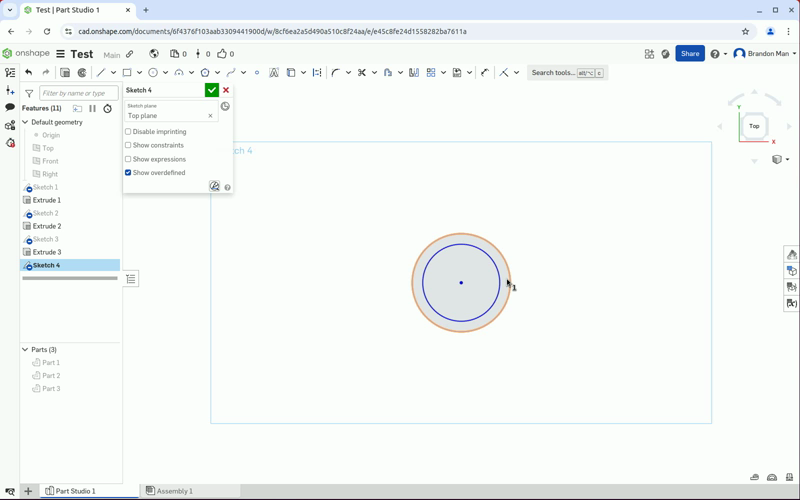
mouse_move(73, 352)
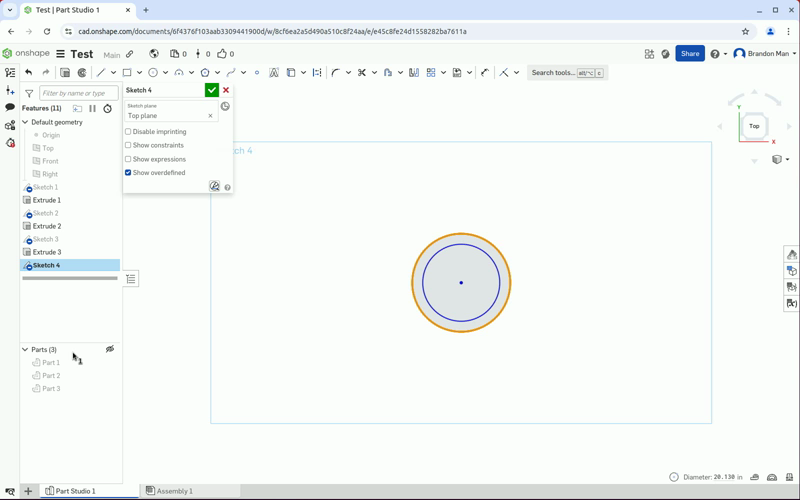
key(shift+y)
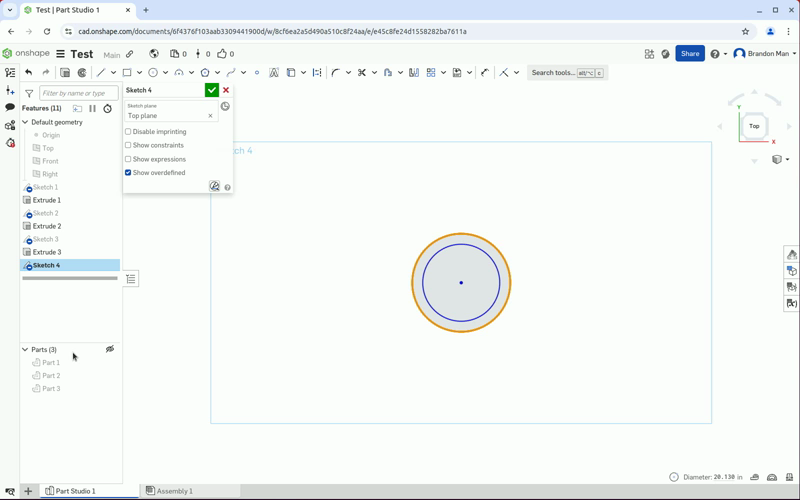
key(shift+e)
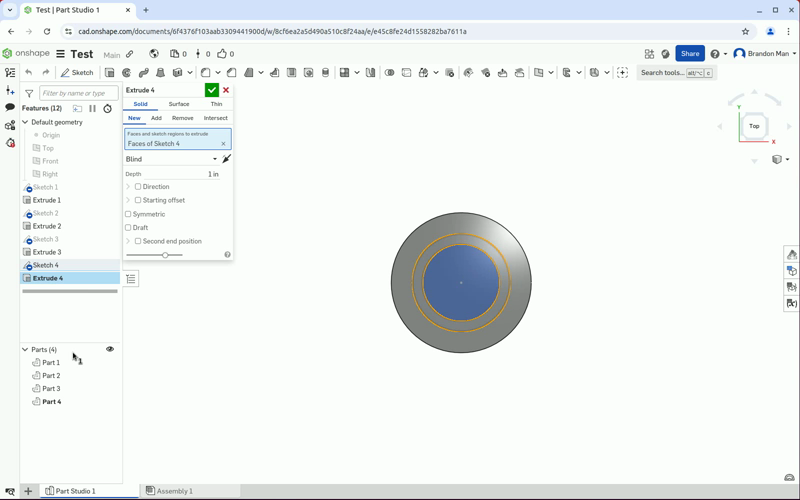
mouse_move(143, 106)
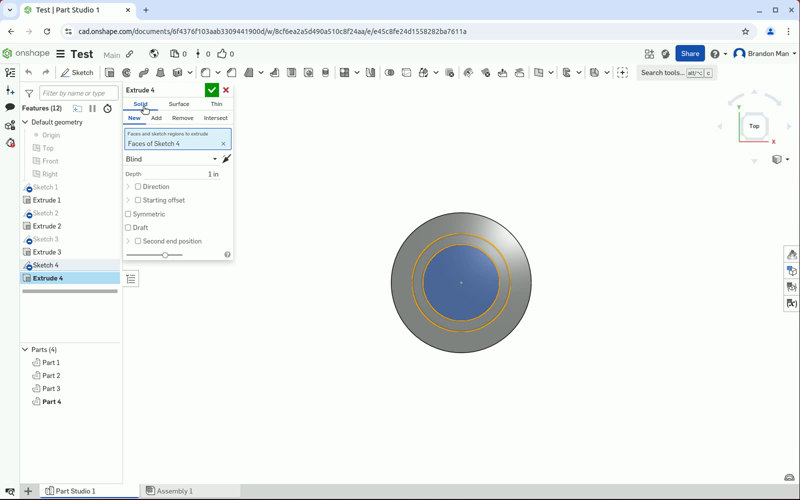
click(143, 106)
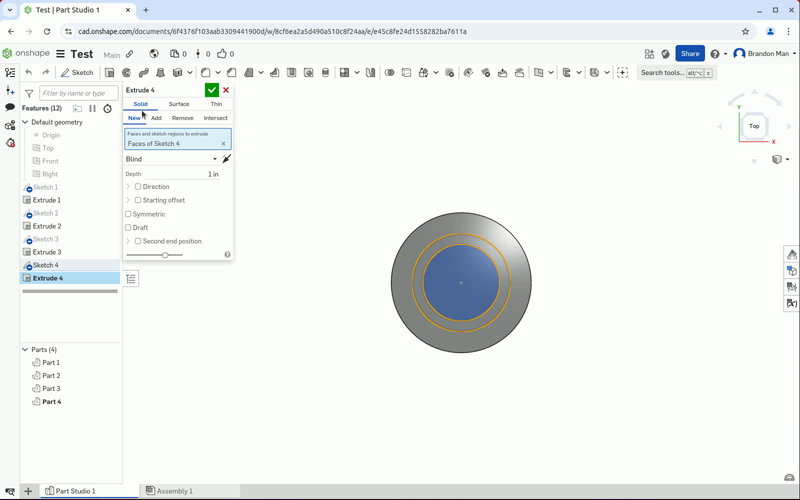
mouse_move(137, 120)
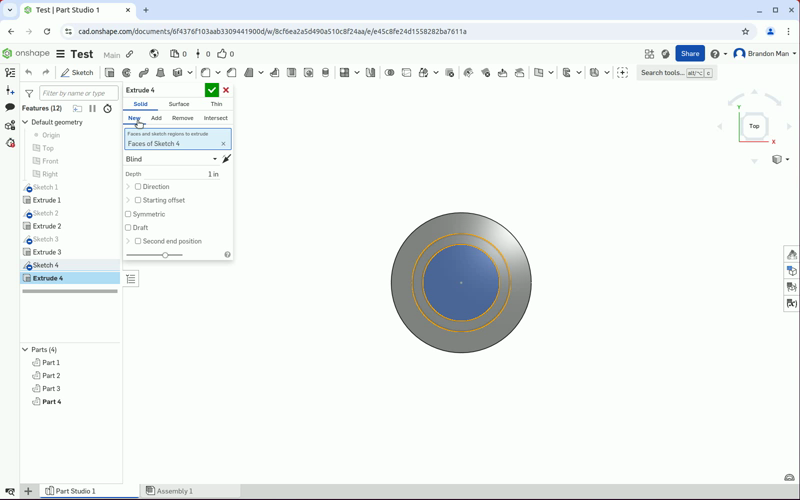
click(137, 120)
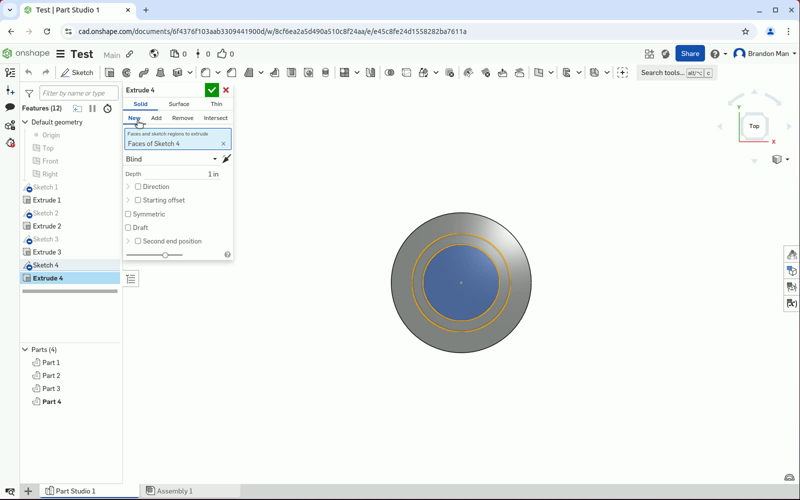
key(tab, 4)
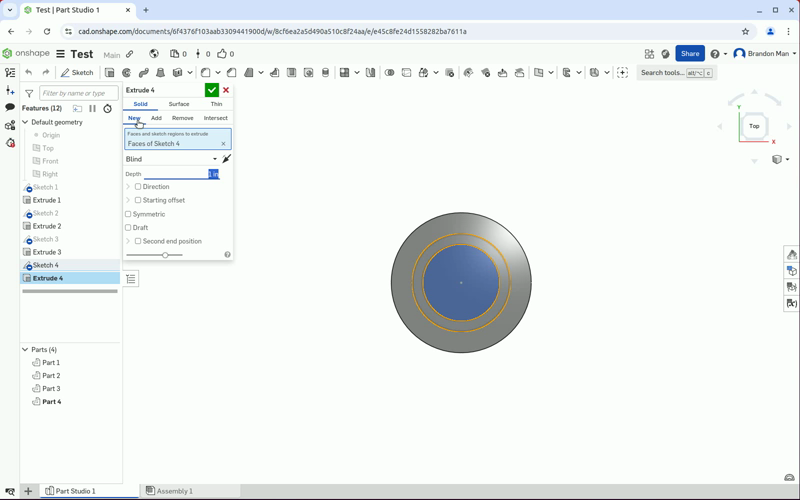
text(-23.108)
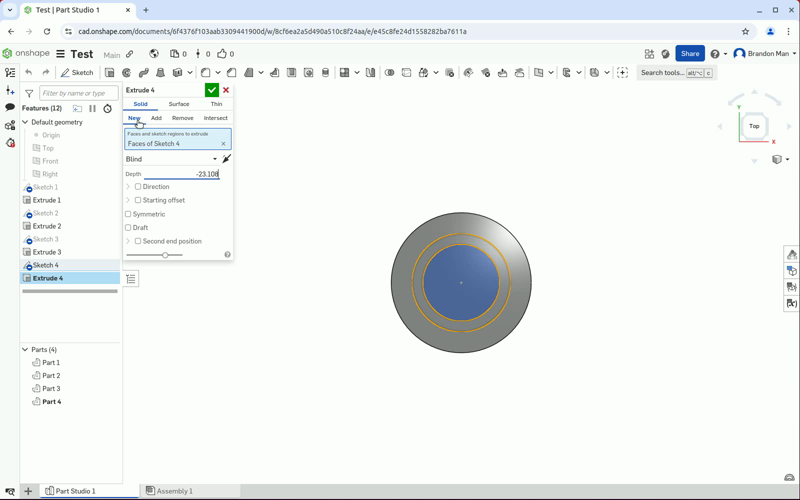
key(enter)
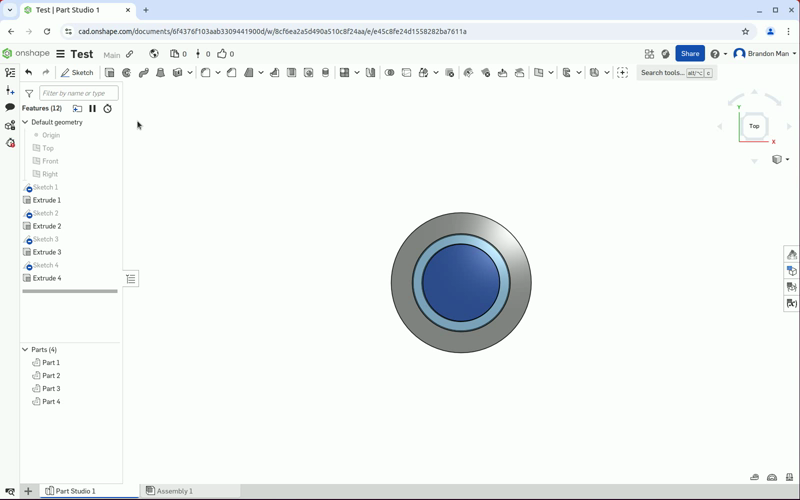
key(shift+h)
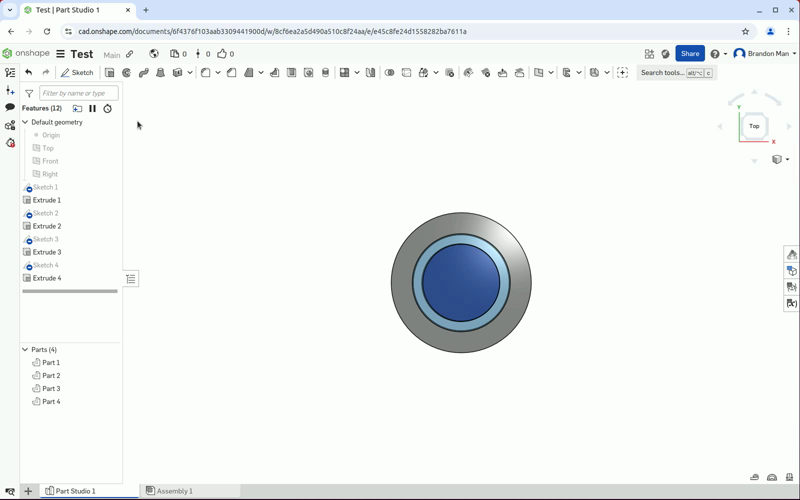
key(shift+h)
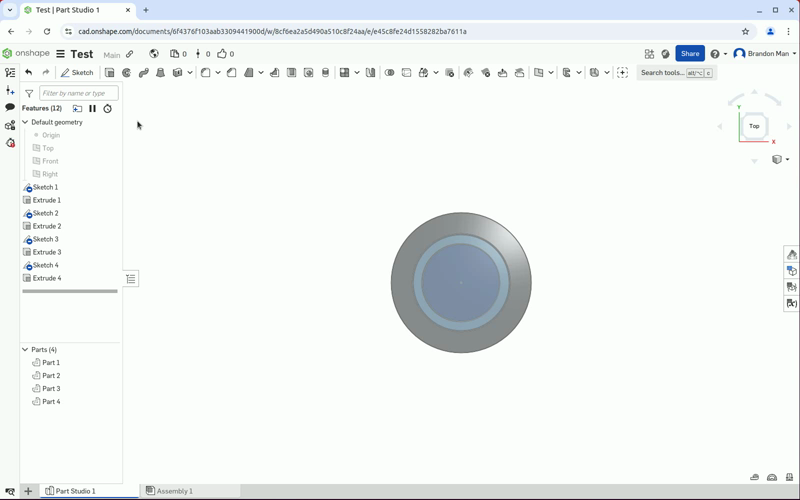
key(shift+7)
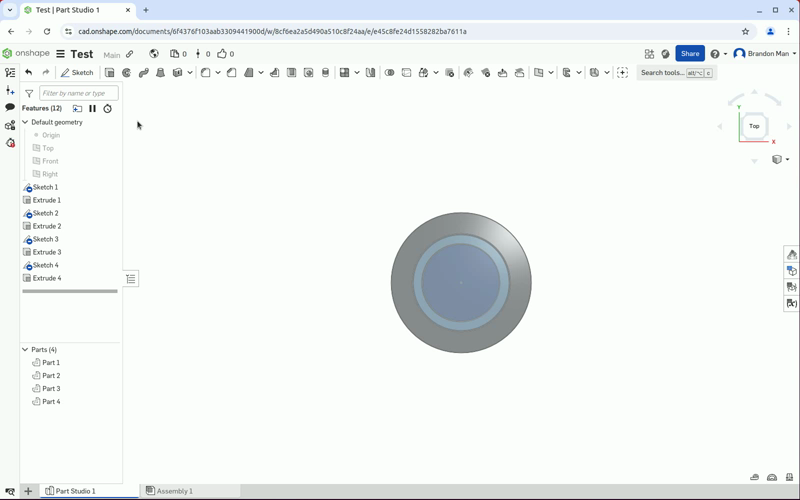
key(up, 3)
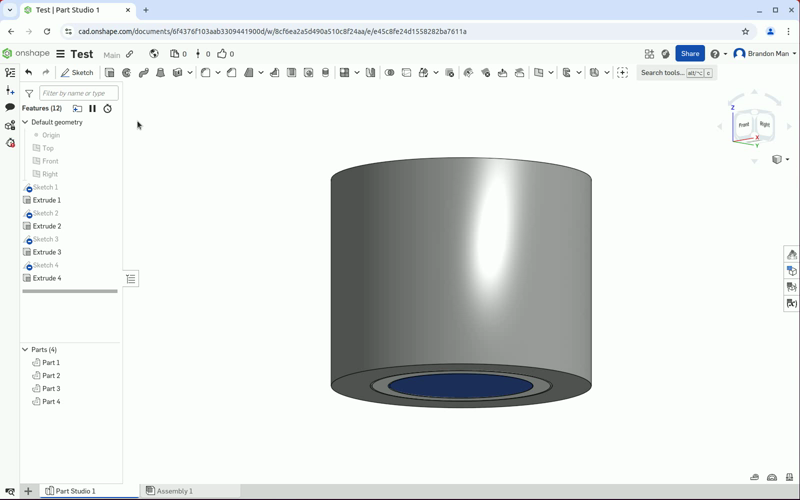
key(left, 3)
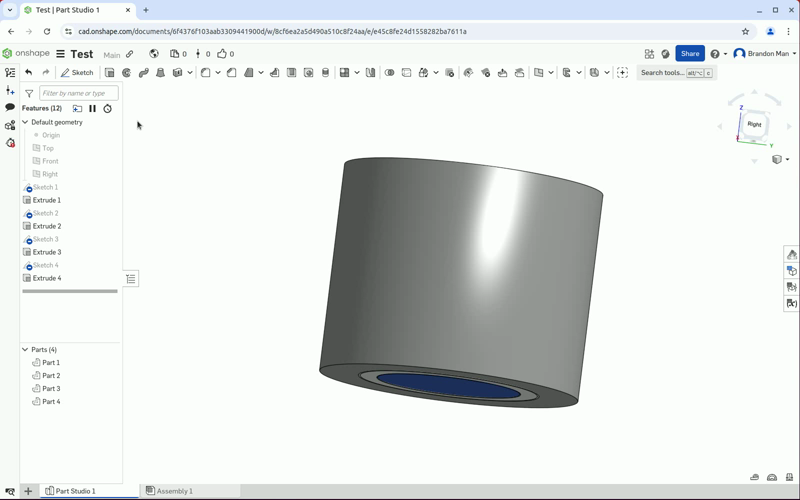
key(right, 3)
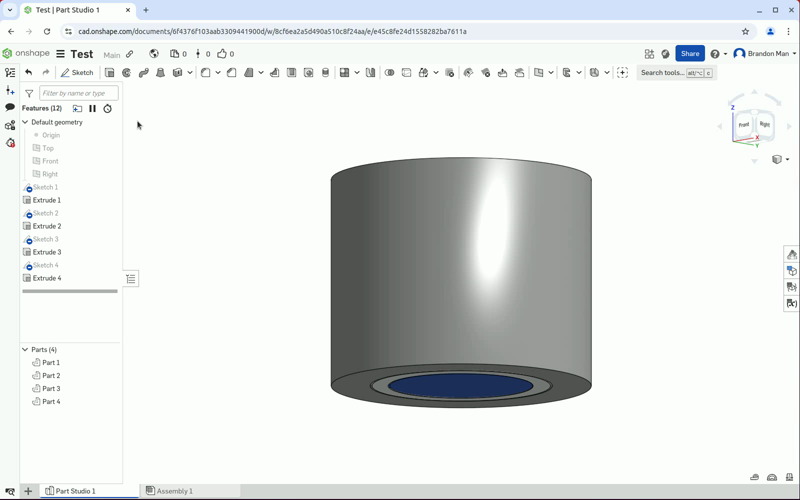
key(down, 3)
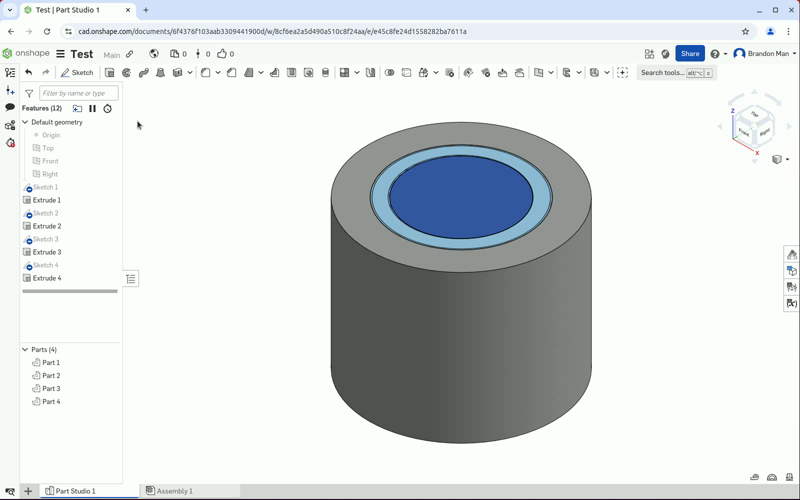
mouse_move(73, 189)
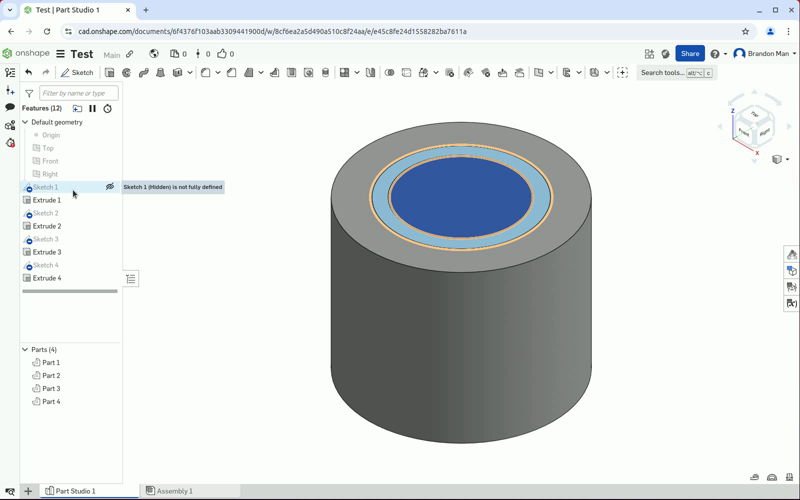
click(73, 189)